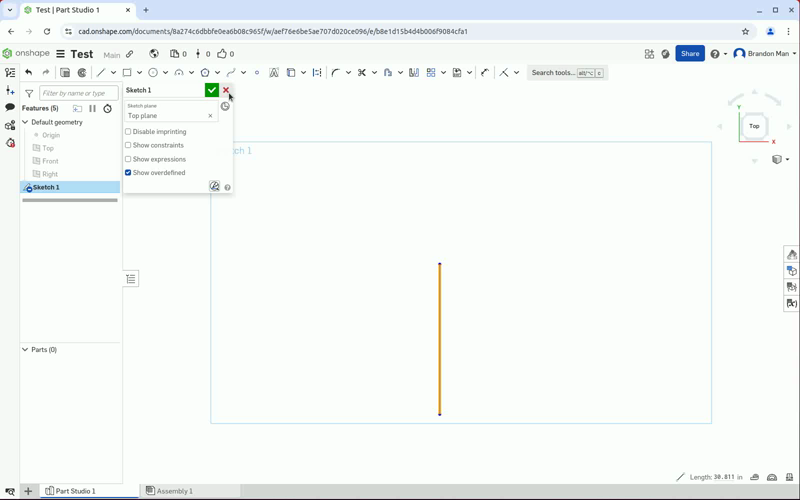
key(shift+h)
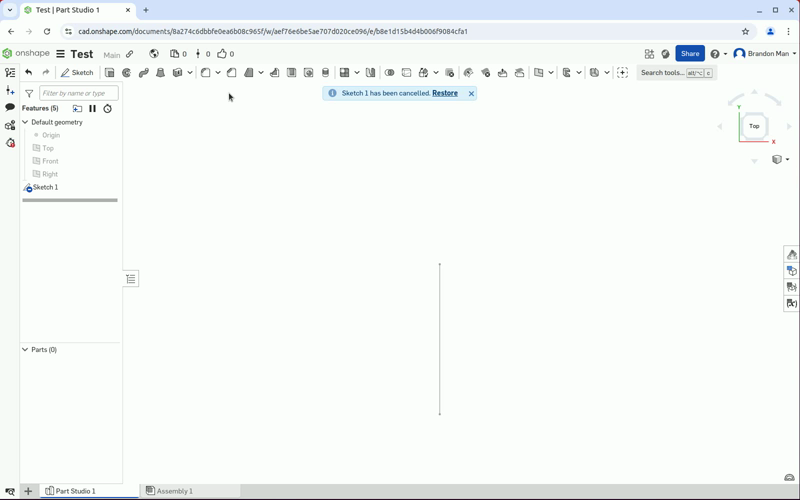
mouse_move(73, 352)
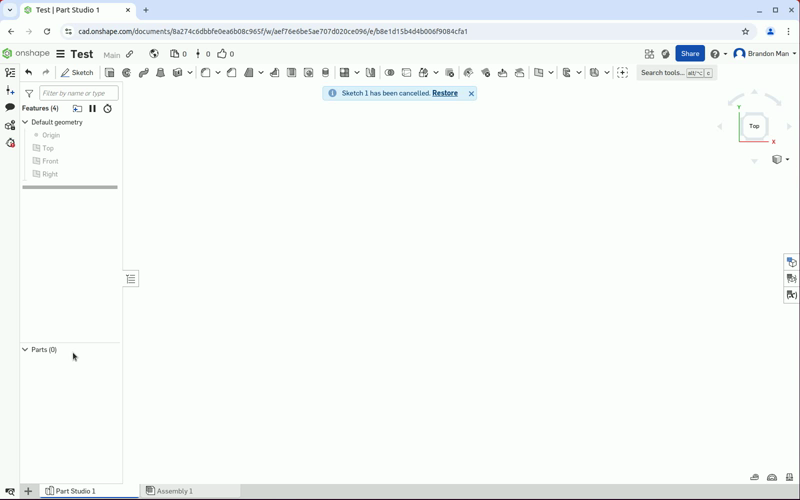
key(y)
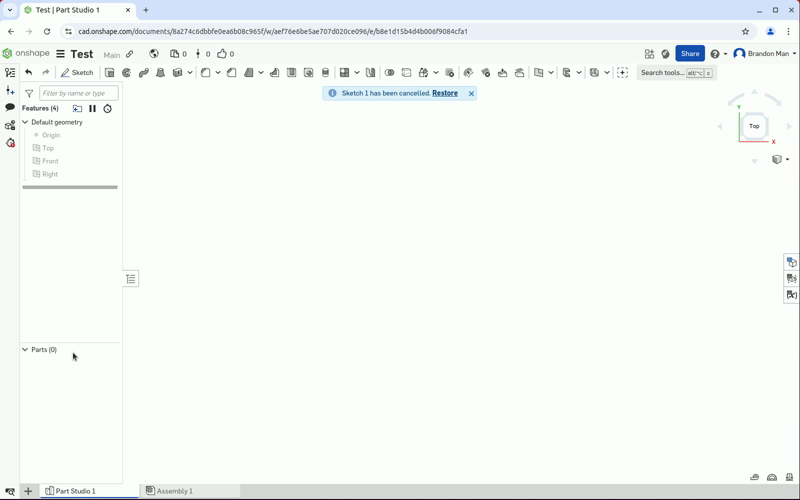
key(shift+p)
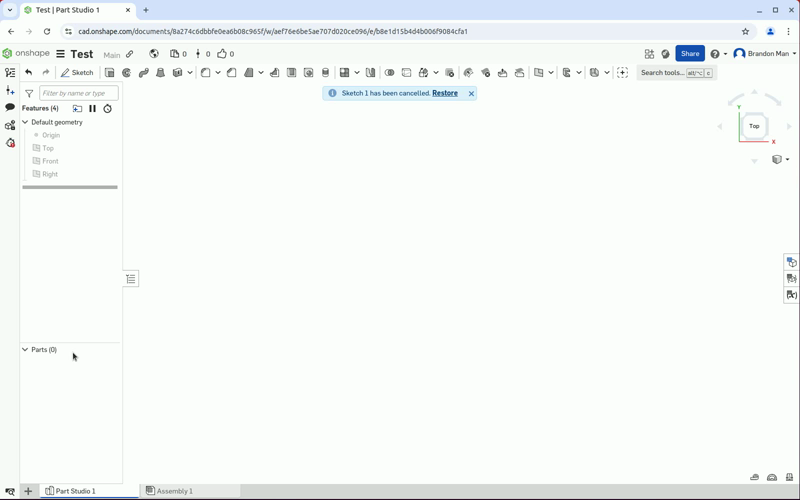
key(space)
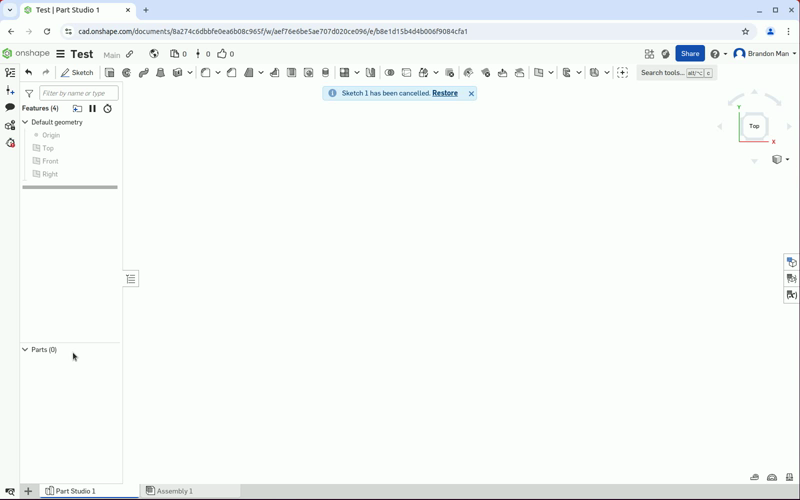
key_down(shift)
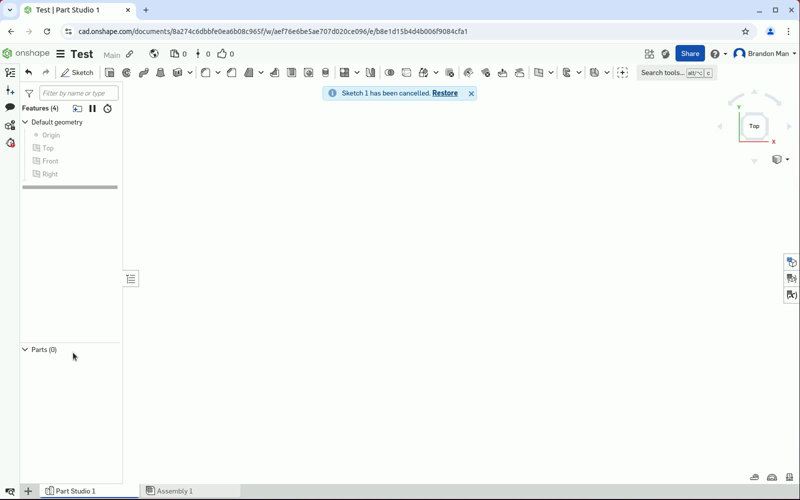
key(up)
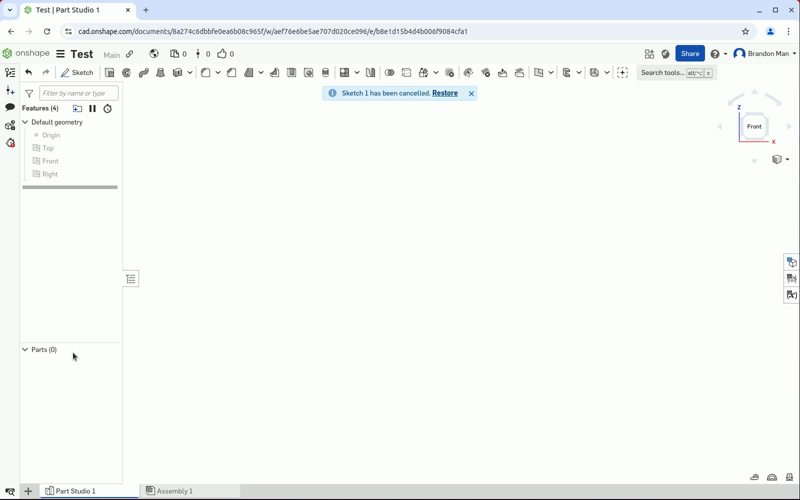
key_up(shift)
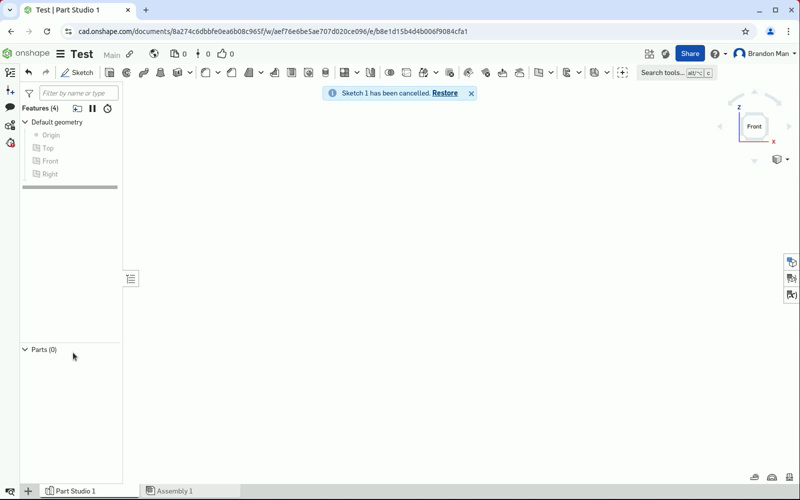
mouse_move(73, 352)
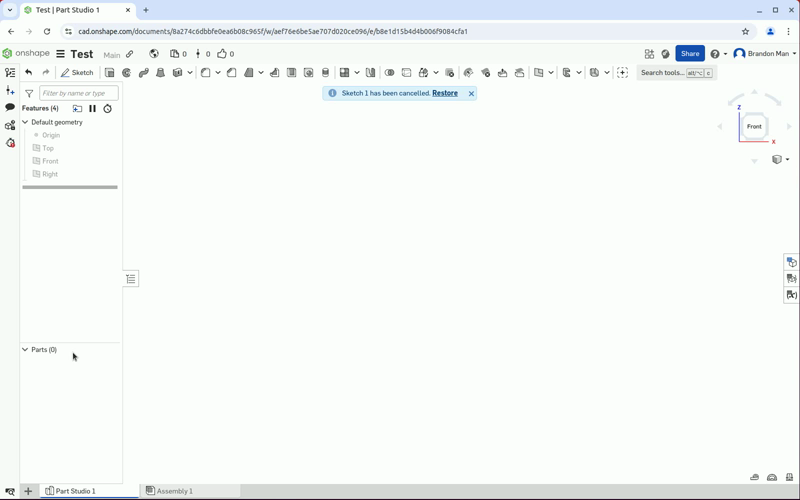
key(shift+y)
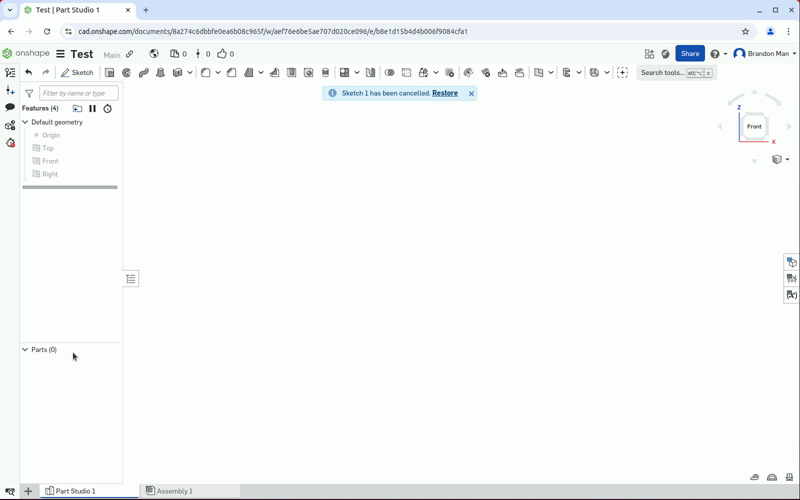
key(shift+s)
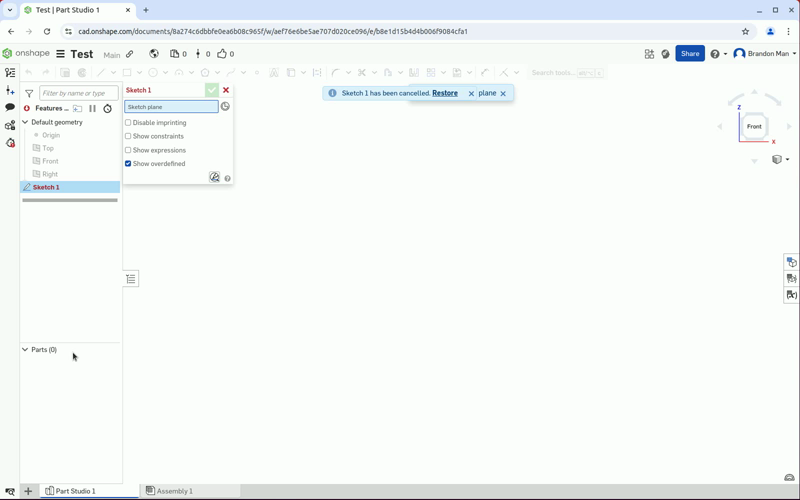
mouse_move(73, 163)
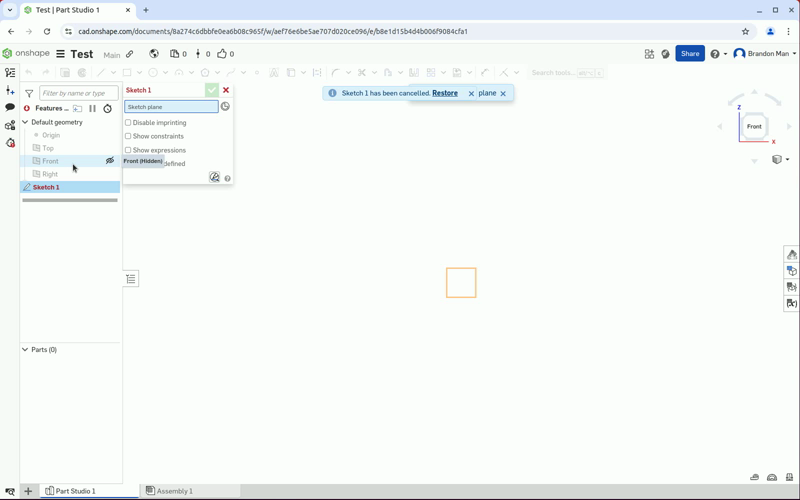
click(73, 163)
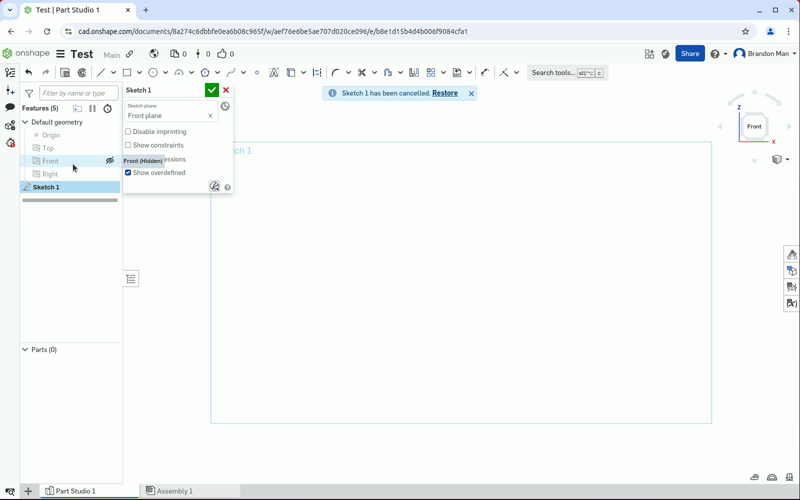
mouse_move(73, 352)
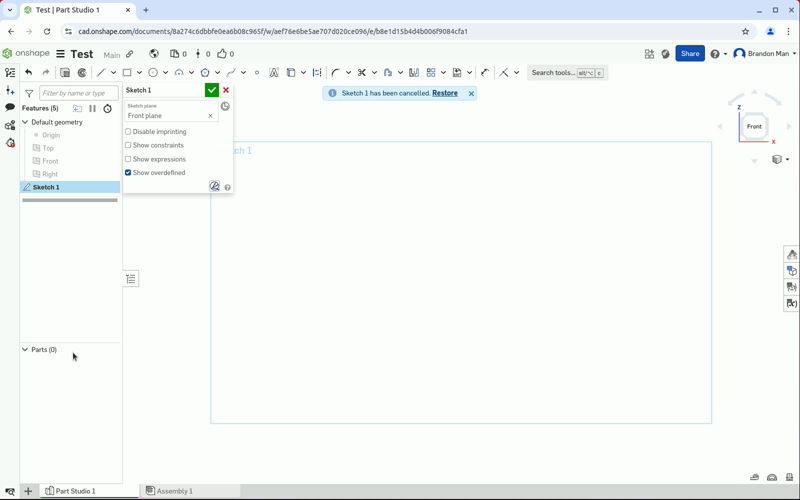
key(y)
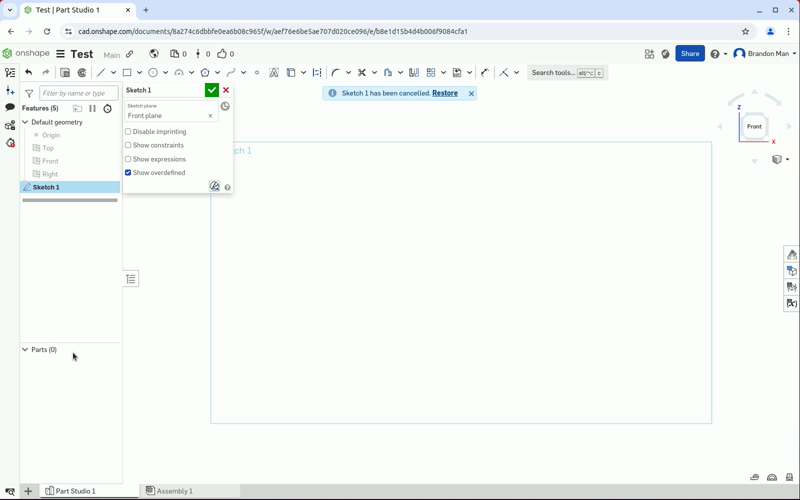
key(l)
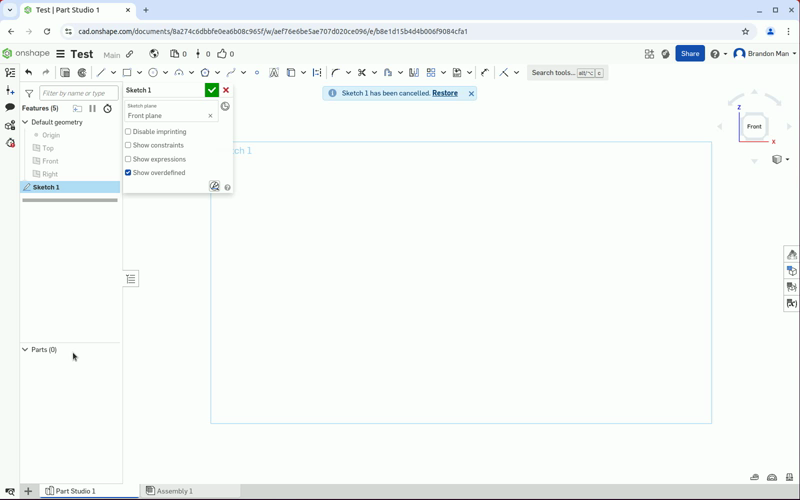
key_down(shift)
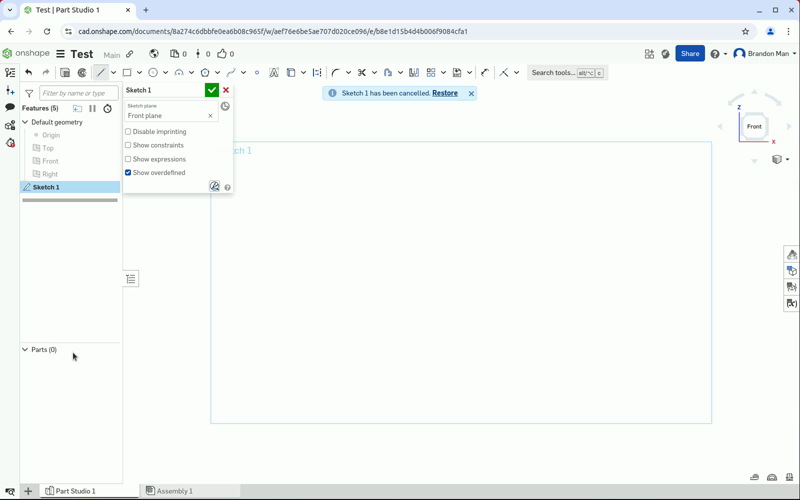
mouse_move(395, 236)
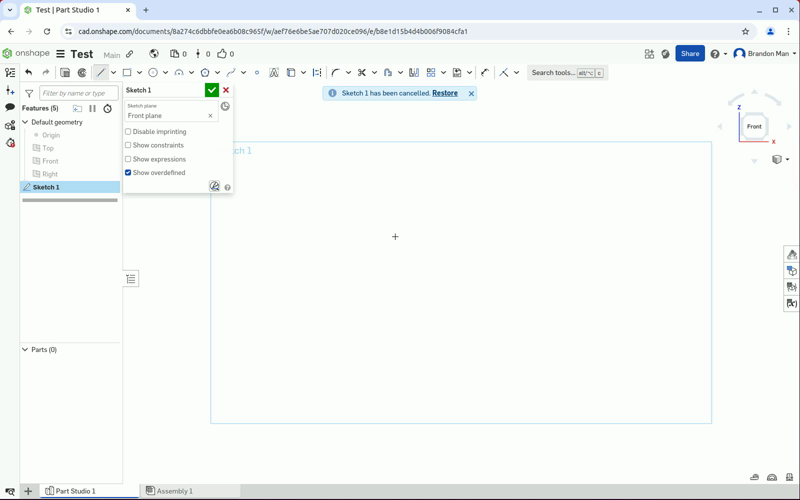
click(395, 236)
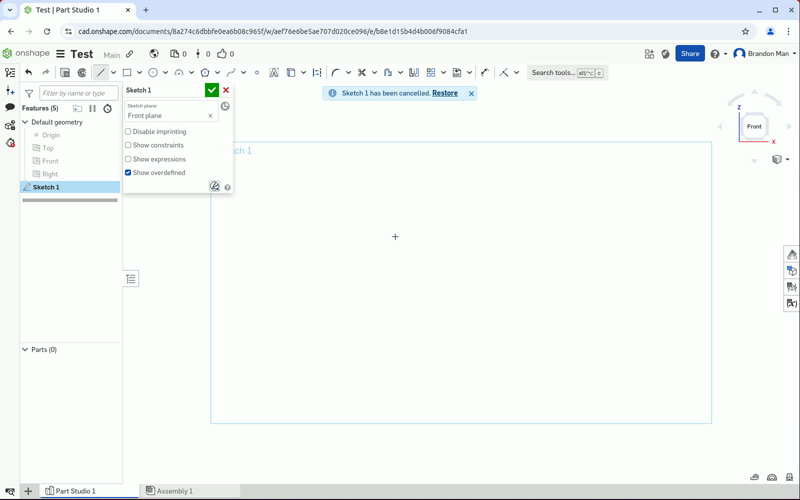
key_up(shift)
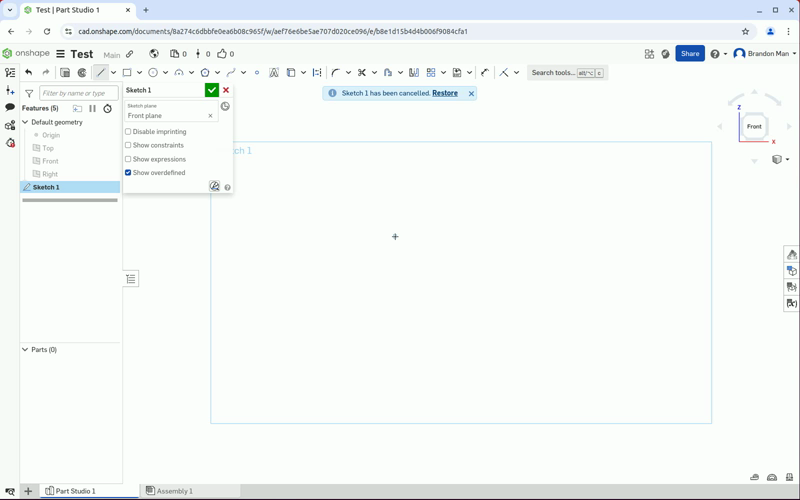
key_down(shift)
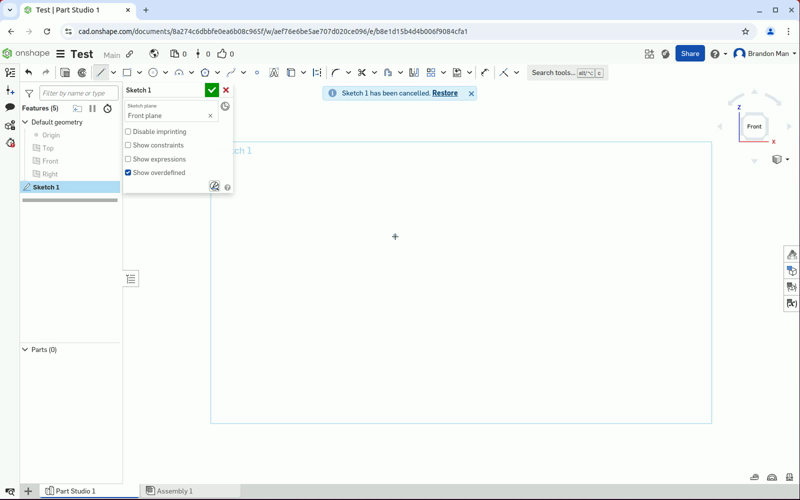
mouse_move(425, 236)
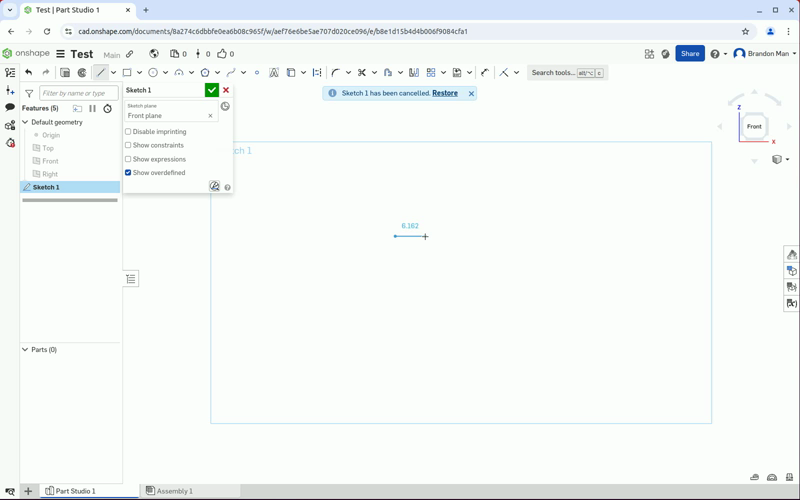
mouse_move(404, 236)
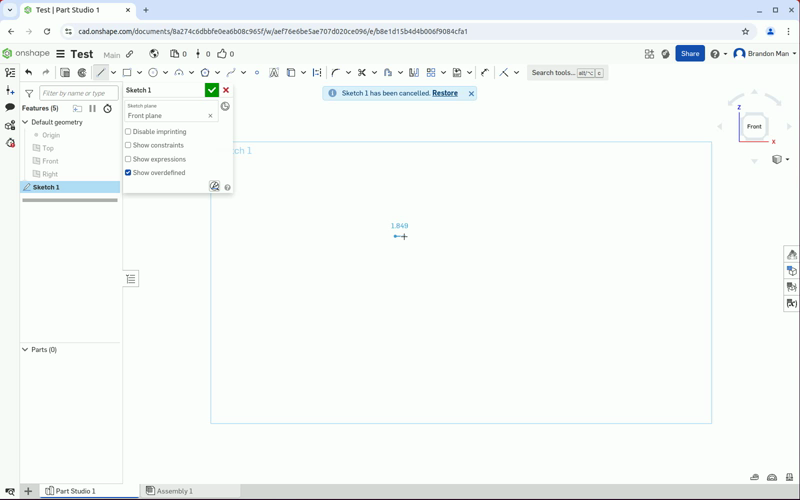
click(404, 236)
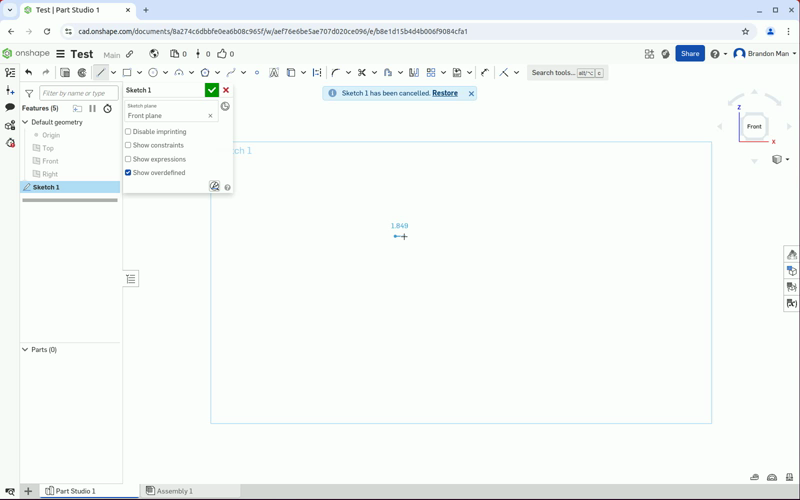
key_up(shift)
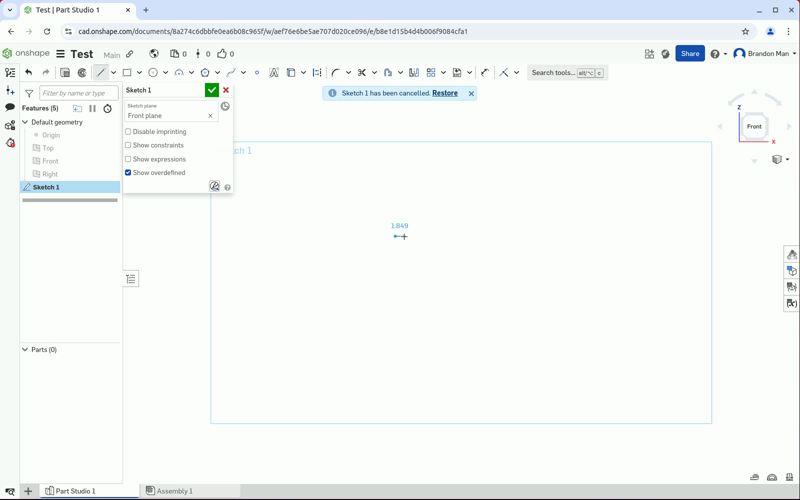
key_down(shift)
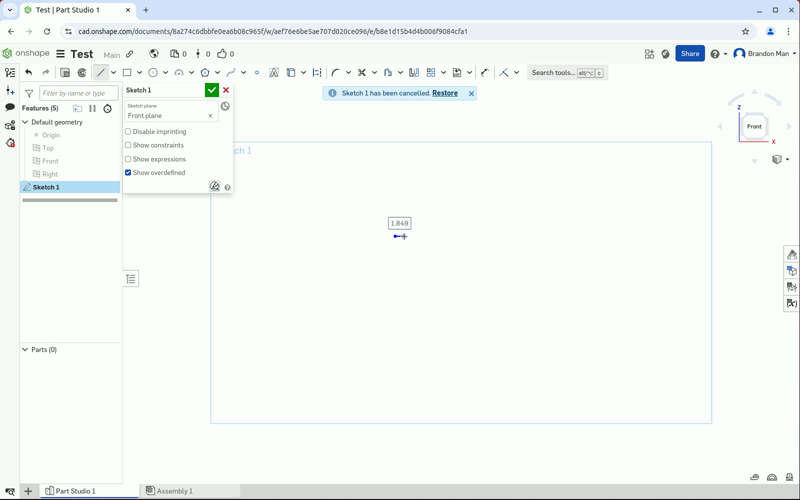
mouse_move(434, 236)
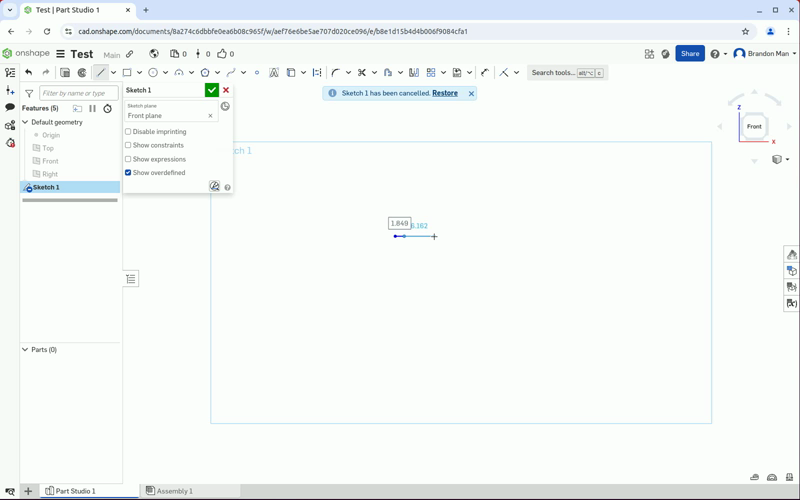
mouse_move(404, 205)
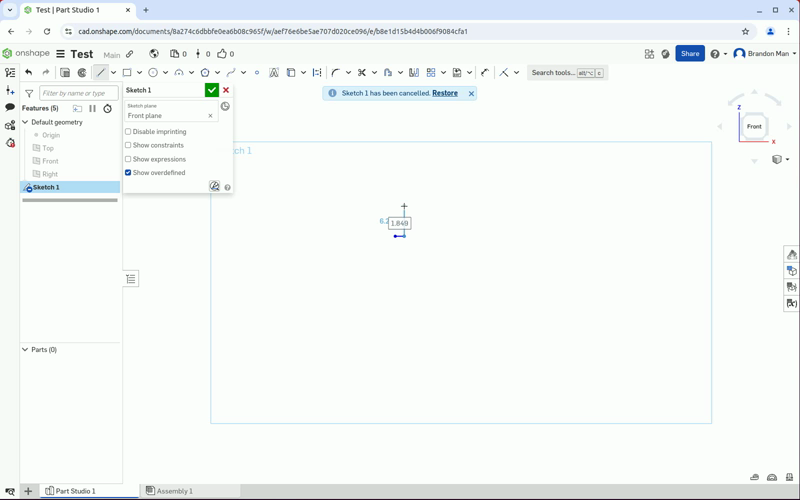
click(404, 205)
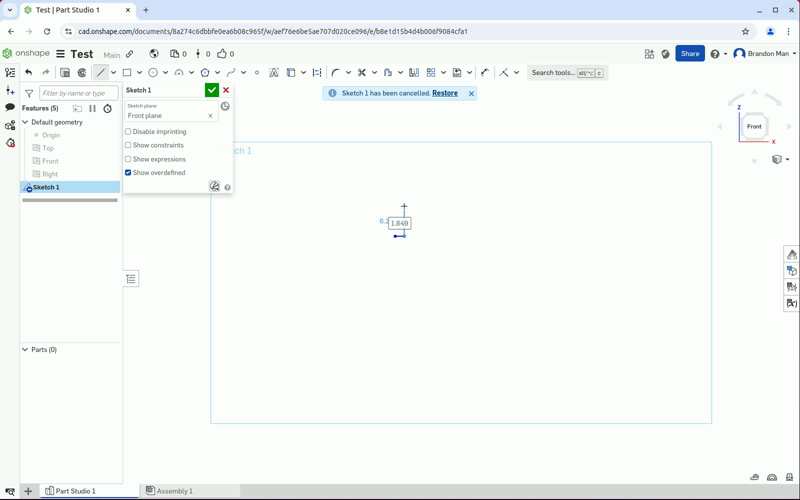
key_up(shift)
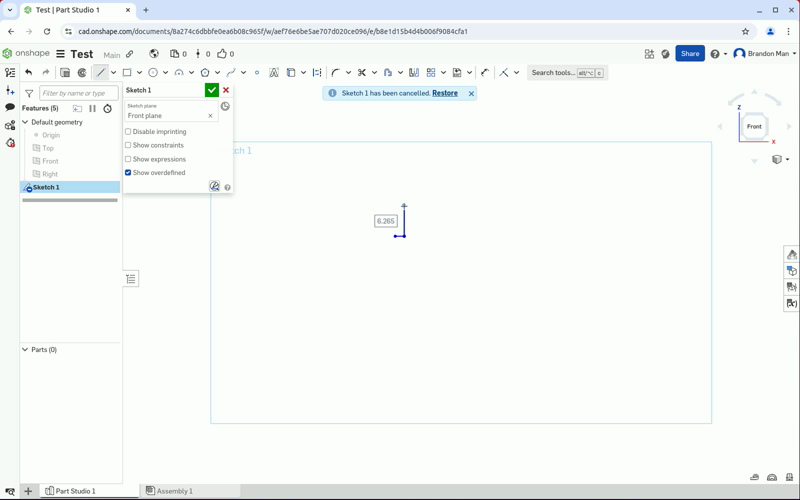
key_down(shift)
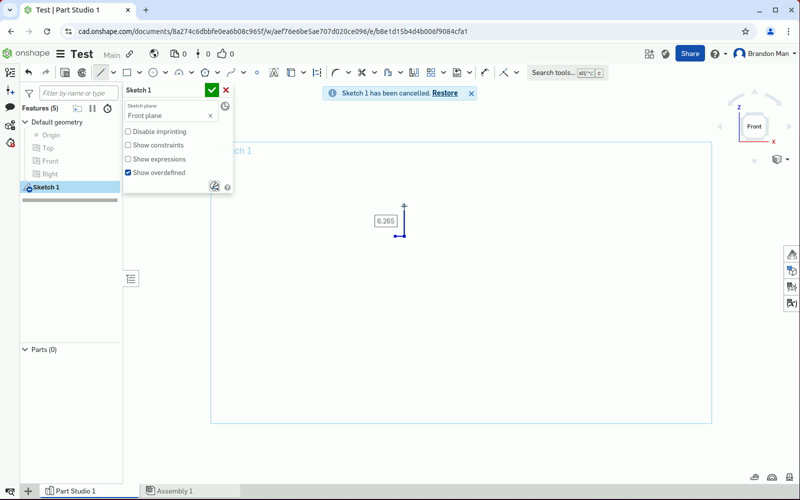
mouse_move(434, 205)
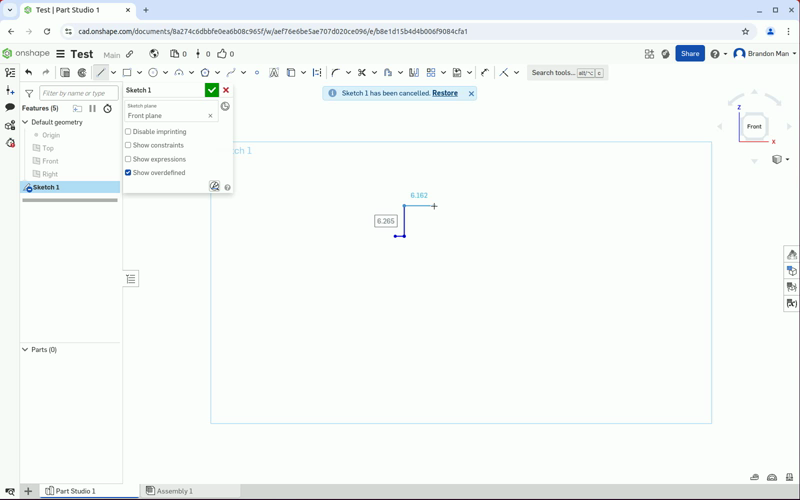
mouse_move(395, 205)
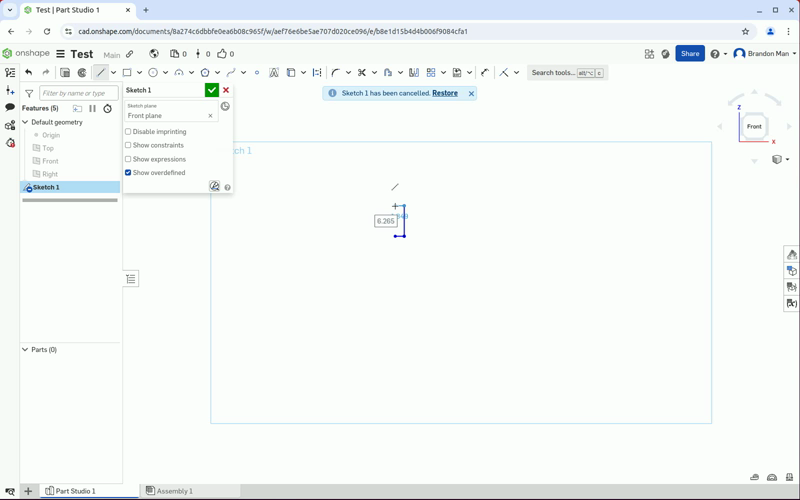
click(395, 205)
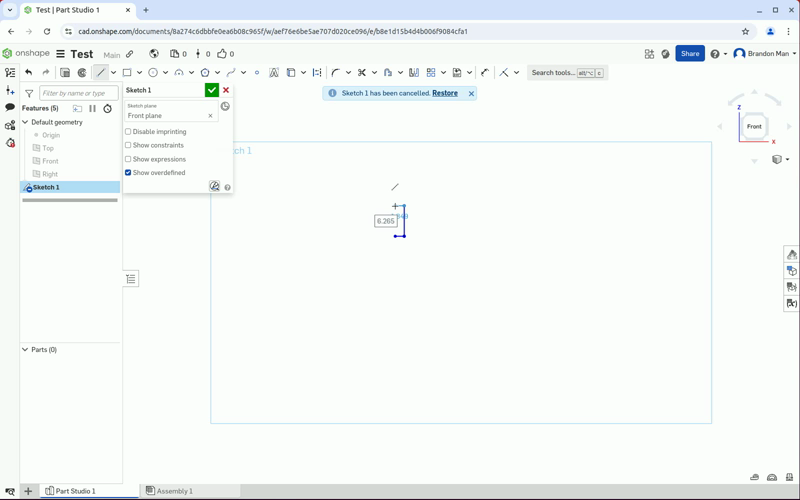
key_up(shift)
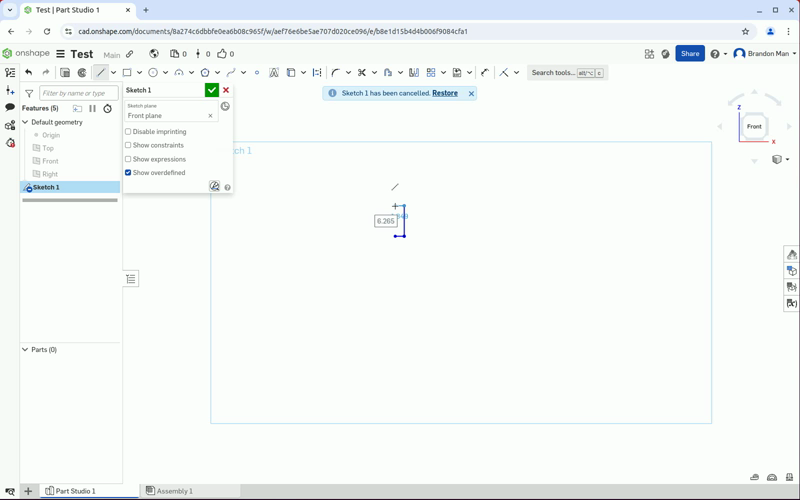
mouse_move(425, 205)
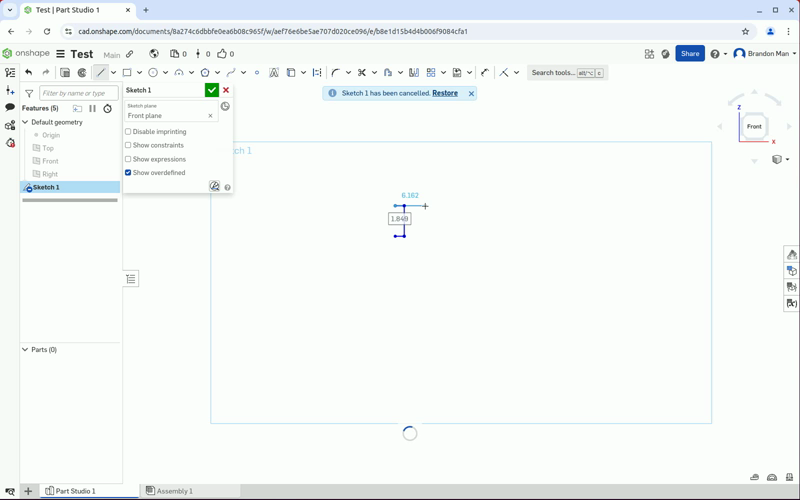
key_down(shift)
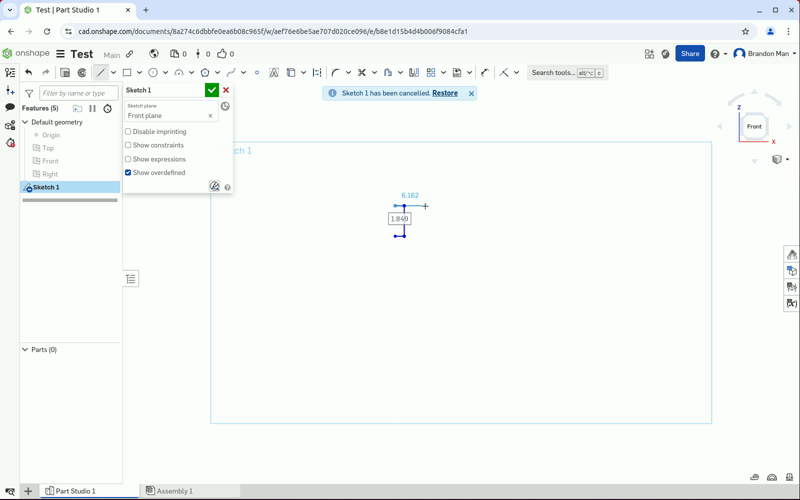
mouse_move(395, 236)
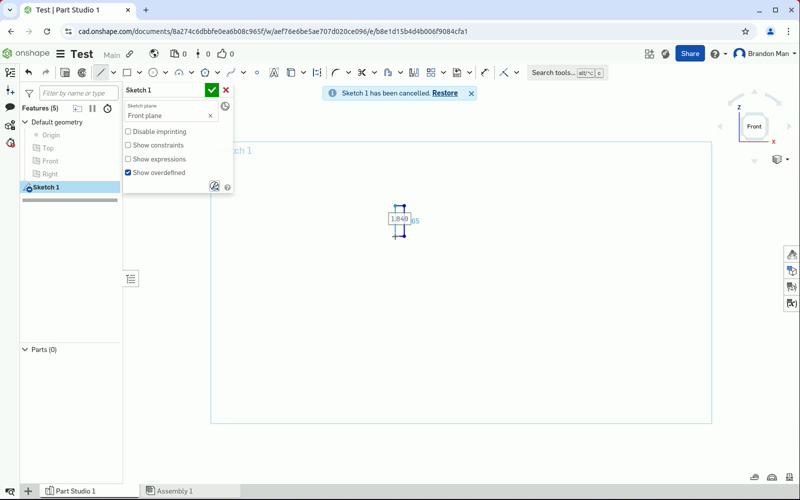
key_up(shift)
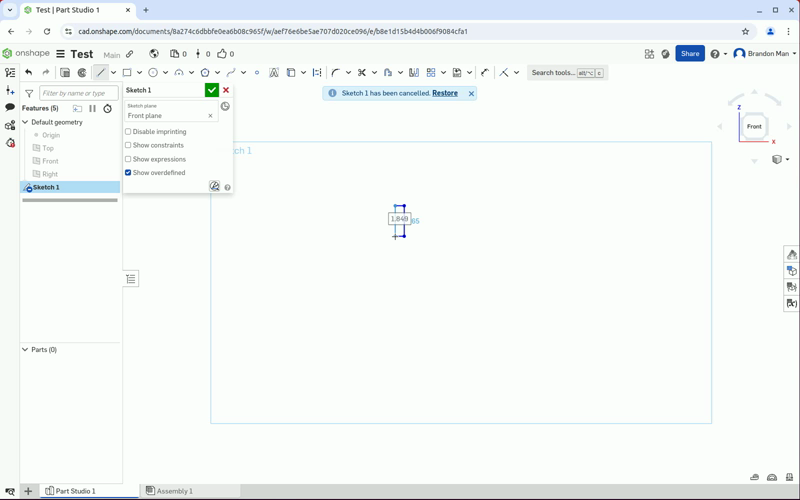
click(395, 236)
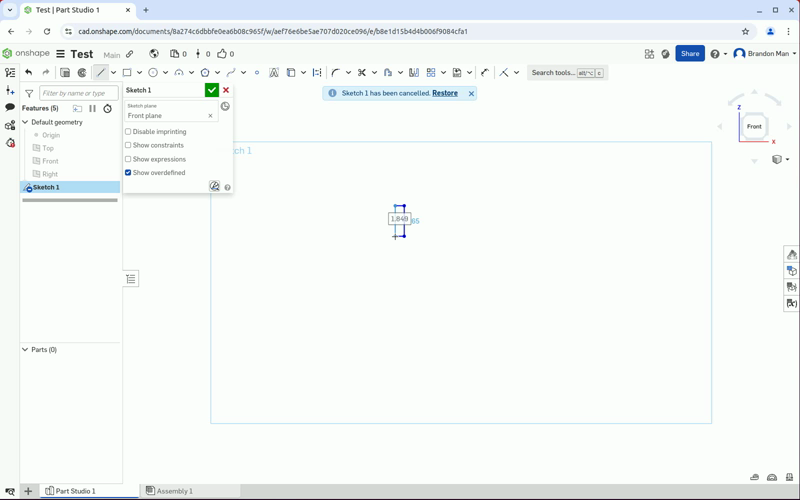
key(esc)
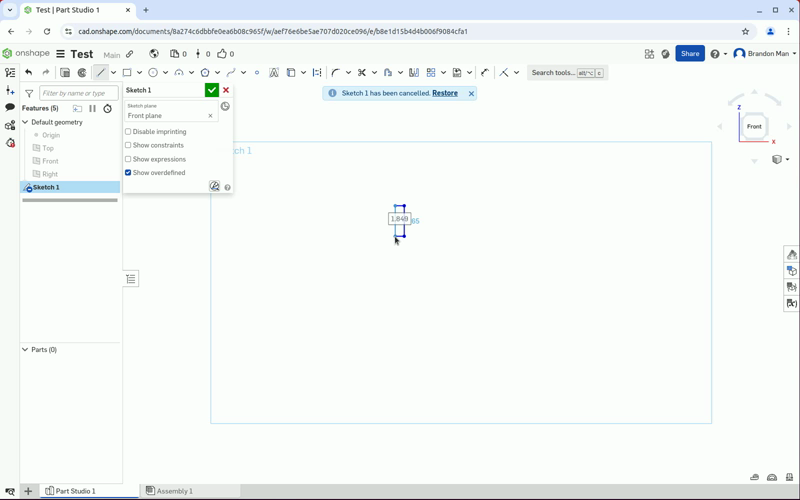
mouse_move(403, 215)
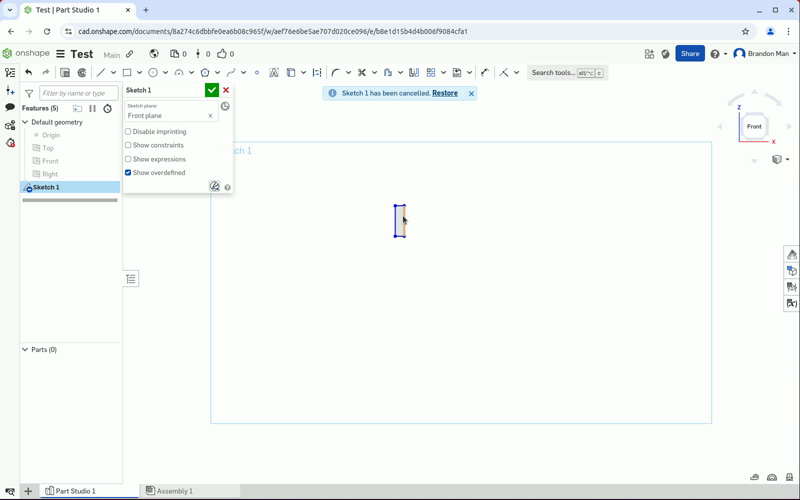
scroll(6)
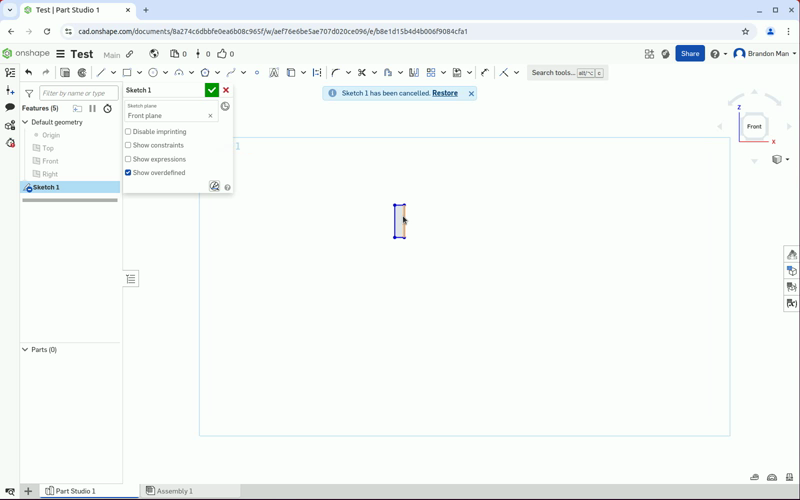
scroll(6)
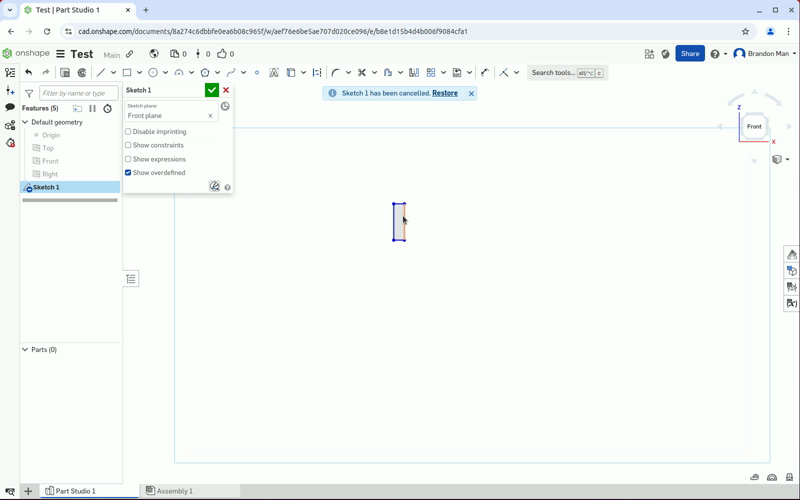
scroll(6)
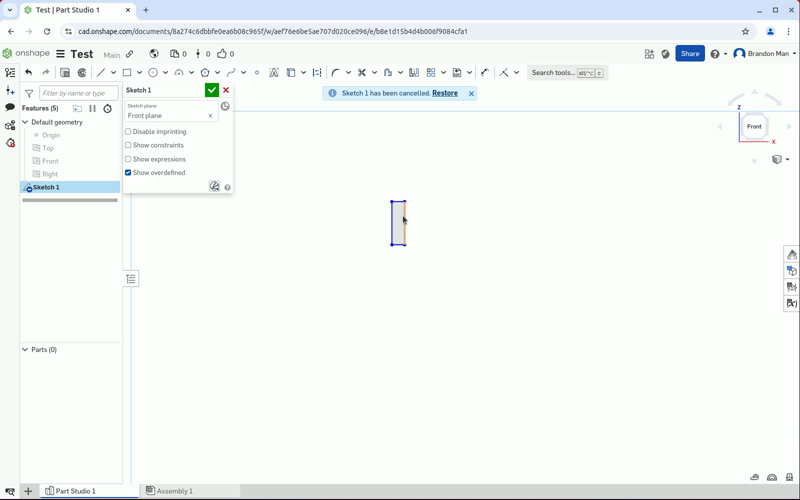
scroll(6)
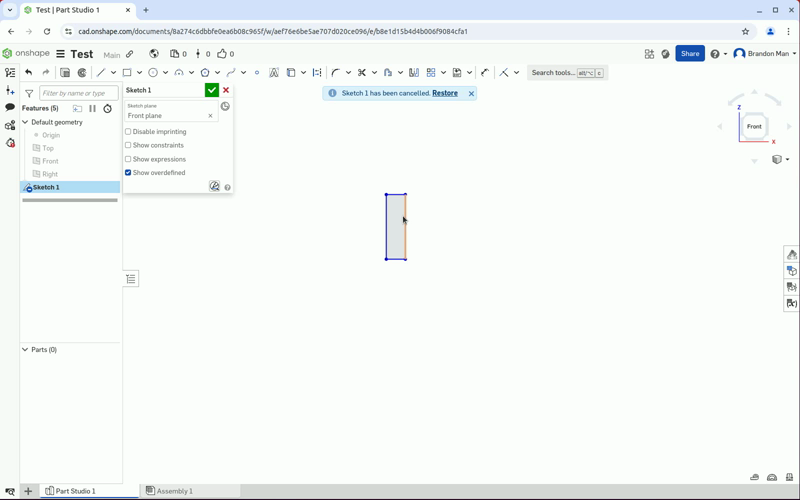
scroll(6)
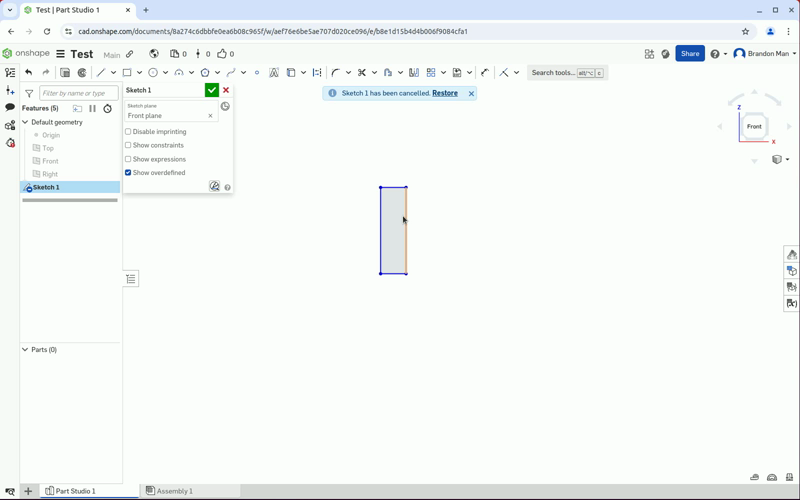
scroll(6)
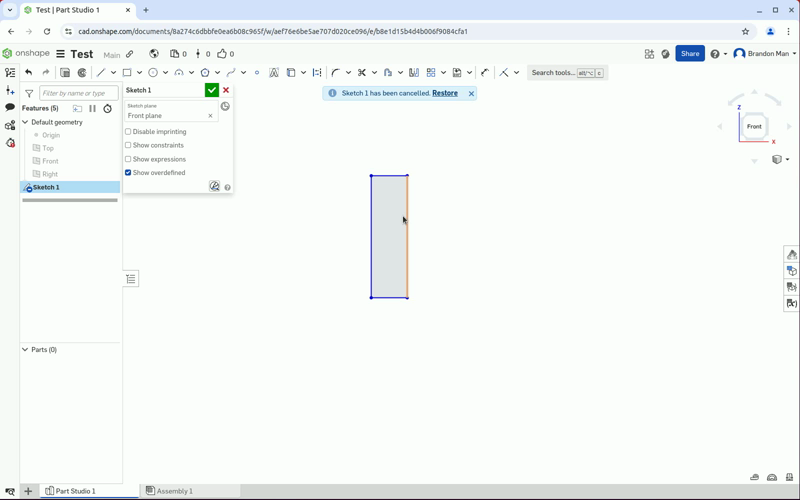
scroll(6)
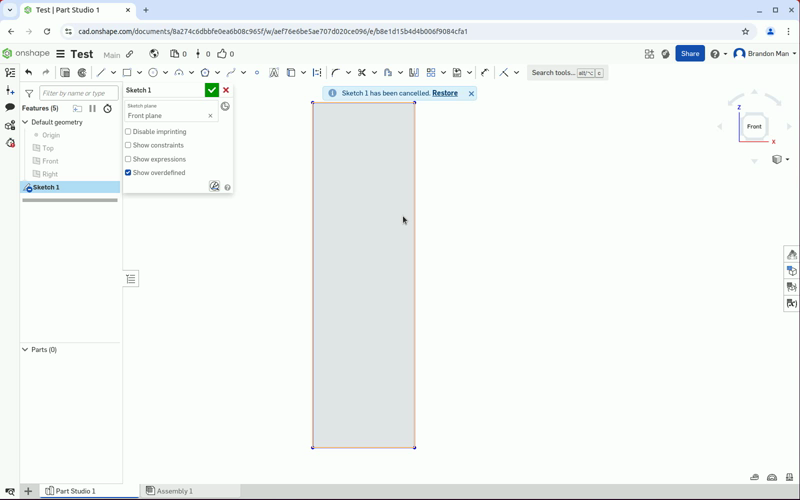
click(403, 215)
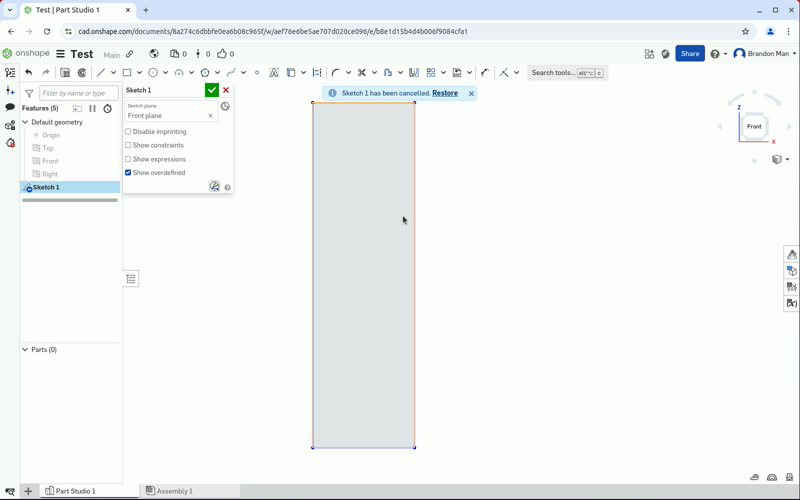
scroll(-6)
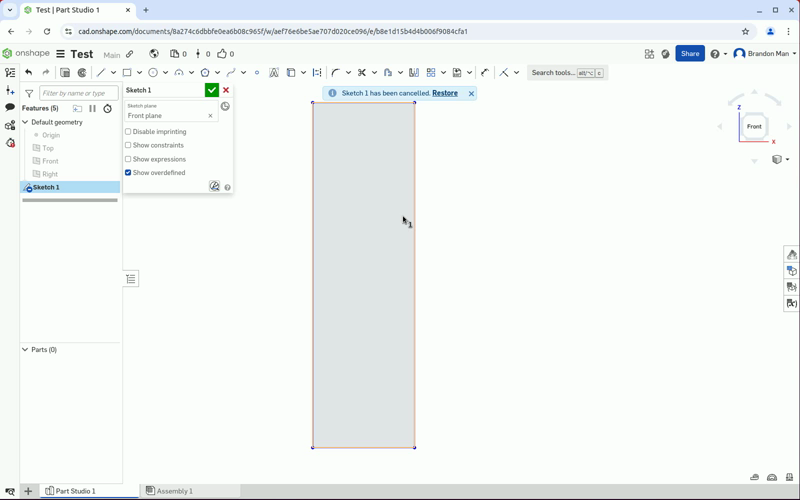
scroll(-6)
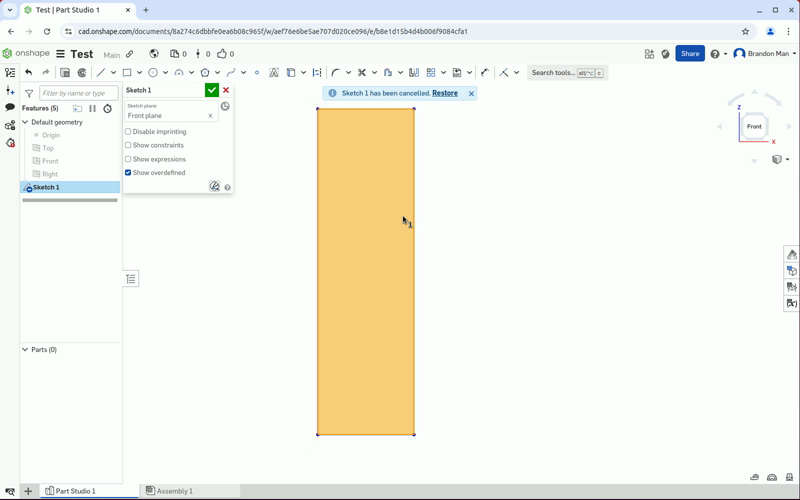
scroll(-6)
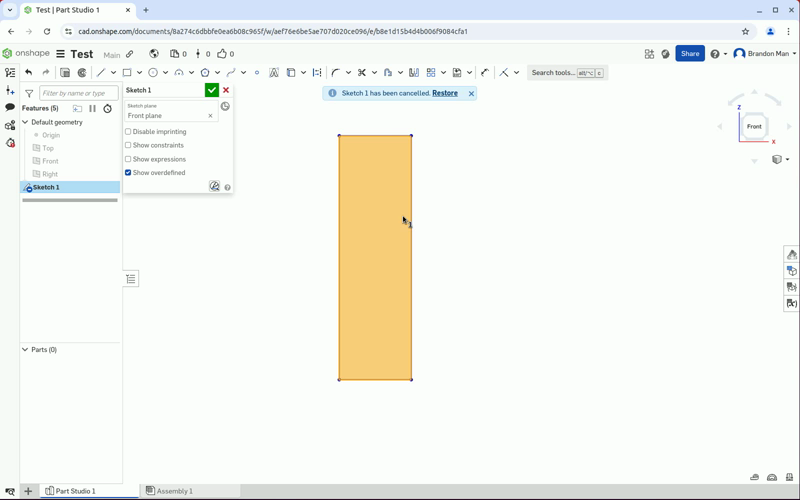
scroll(-6)
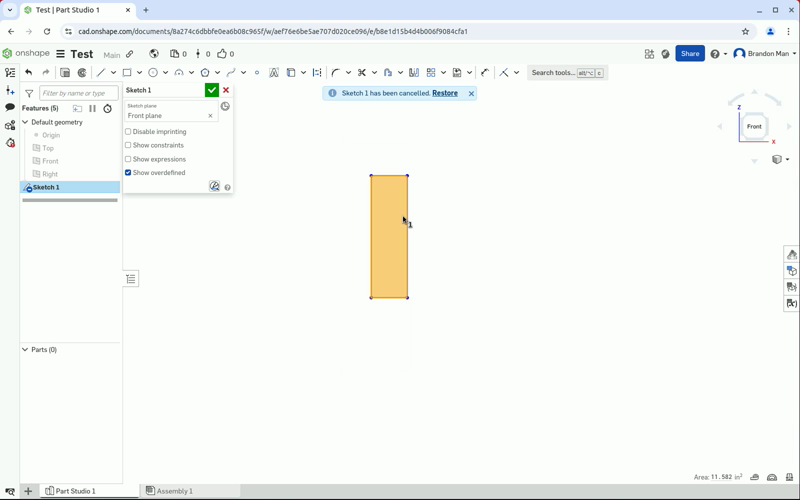
scroll(-6)
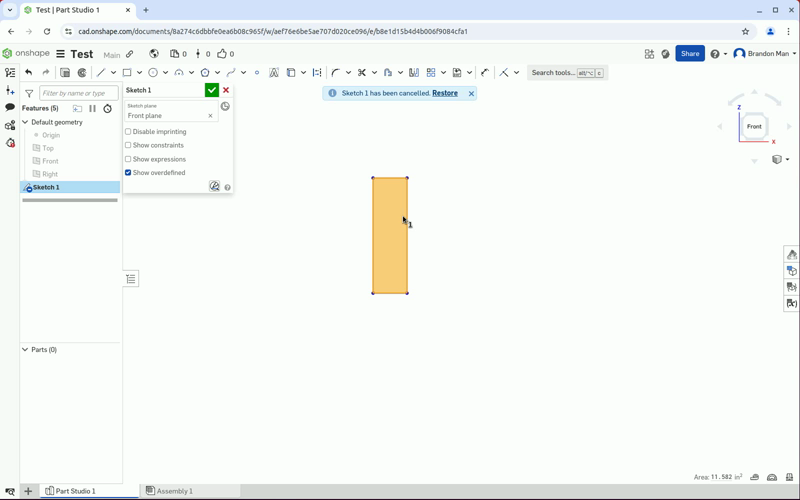
scroll(-6)
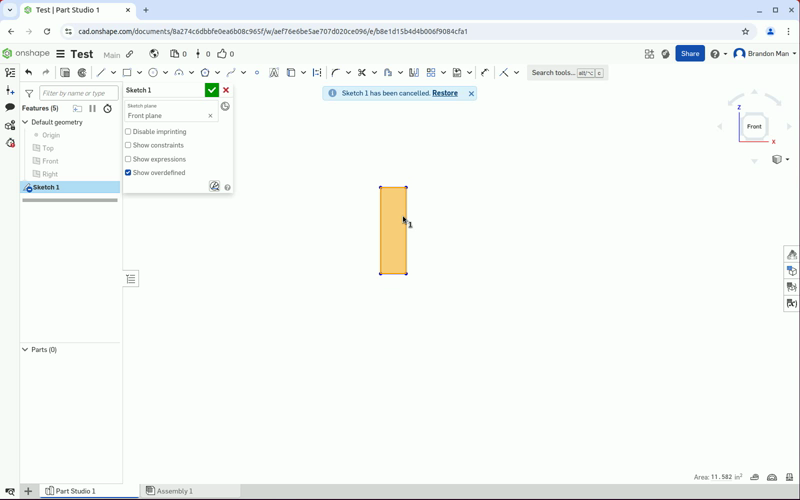
scroll(-6)
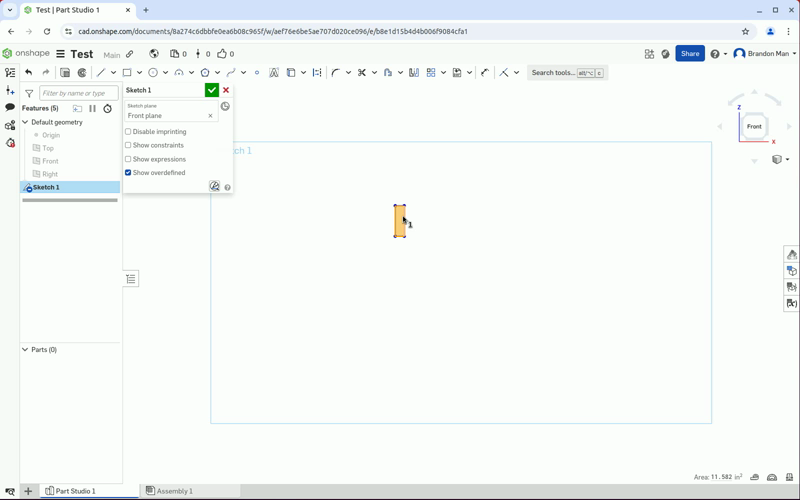
mouse_move(73, 352)
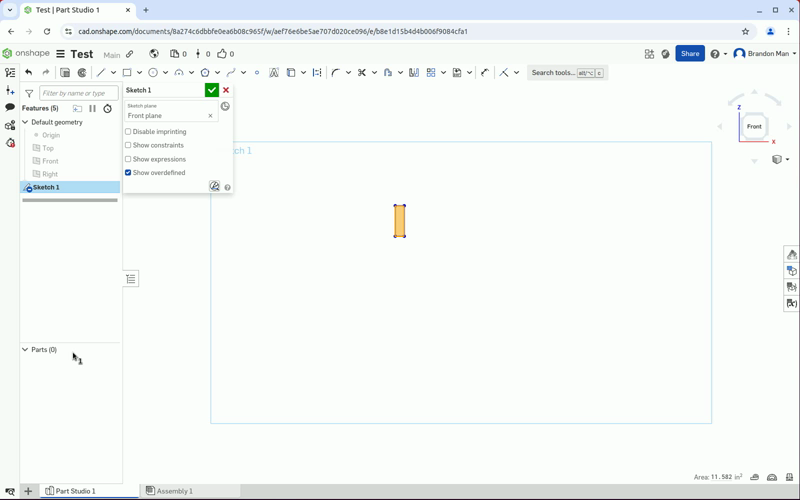
key(shift+y)
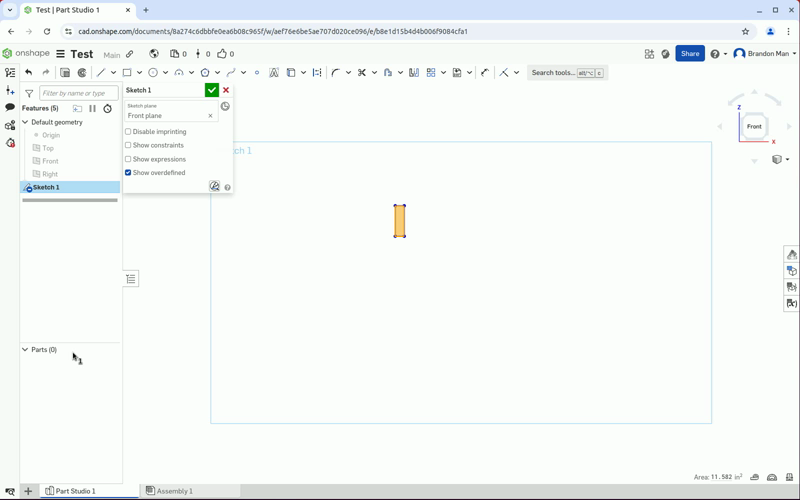
key(shift+e)
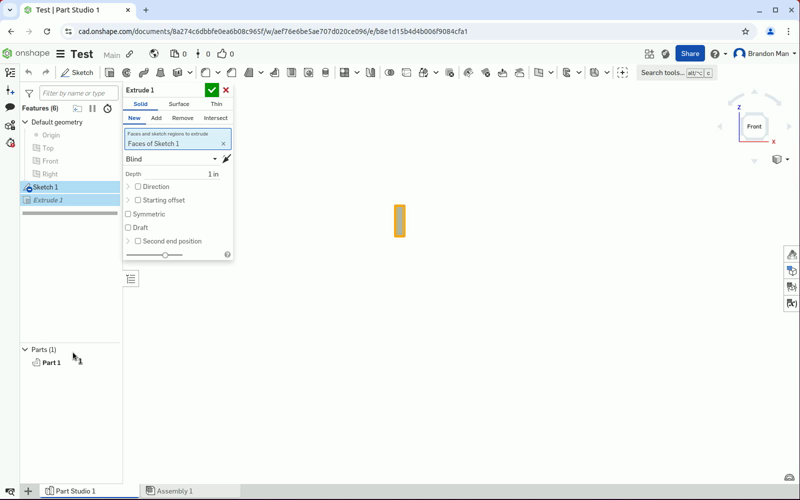
mouse_move(143, 106)
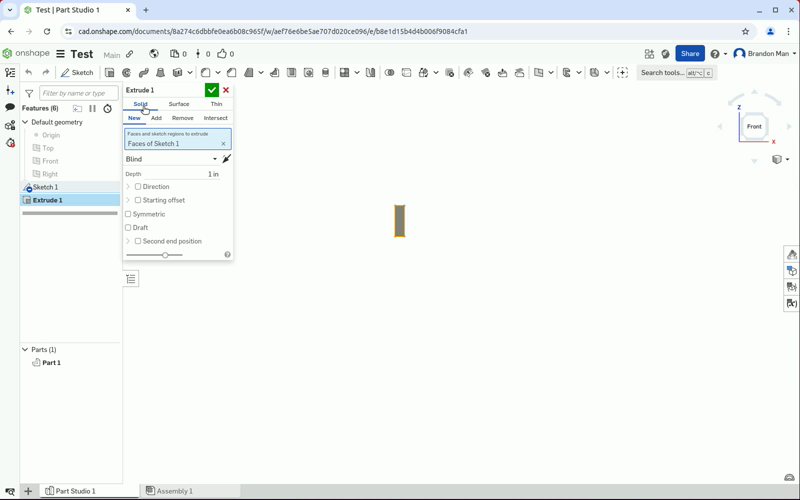
click(143, 106)
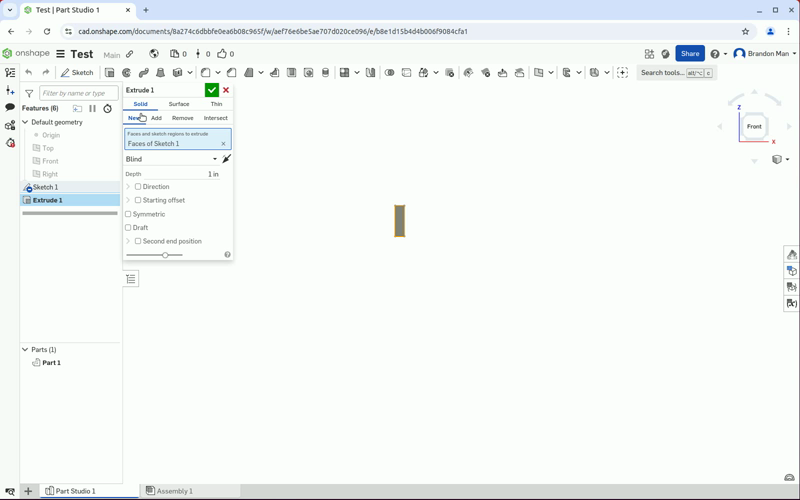
mouse_move(137, 120)
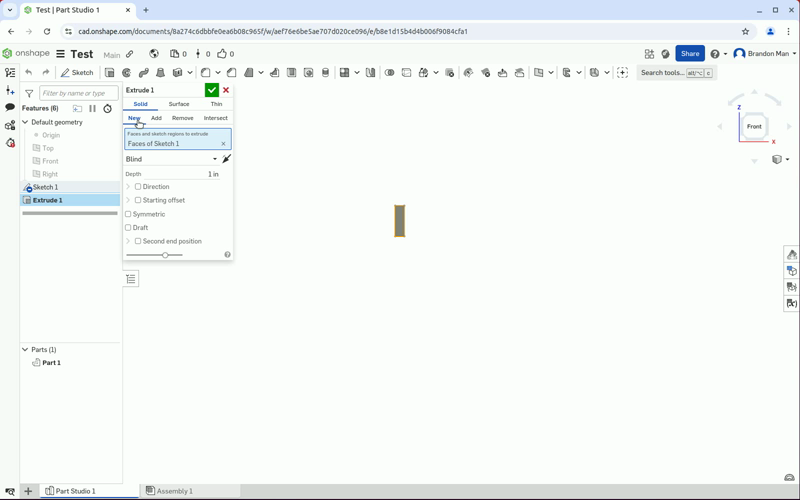
click(137, 120)
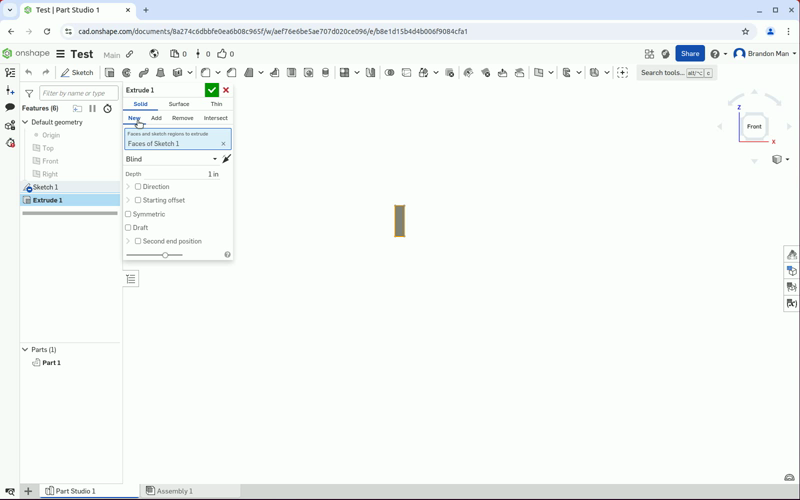
key(tab, 4)
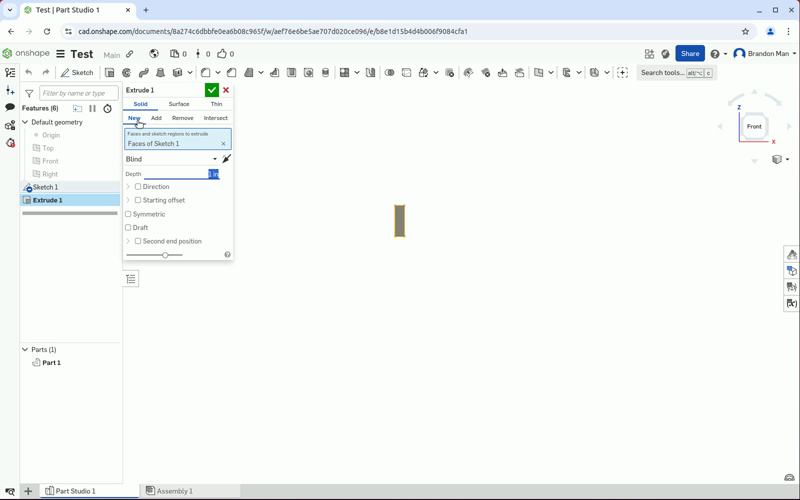
text(21.664)
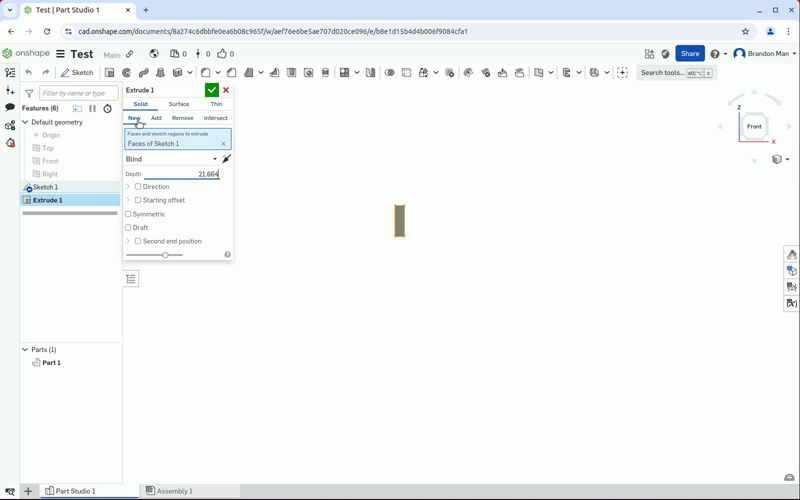
key(enter)
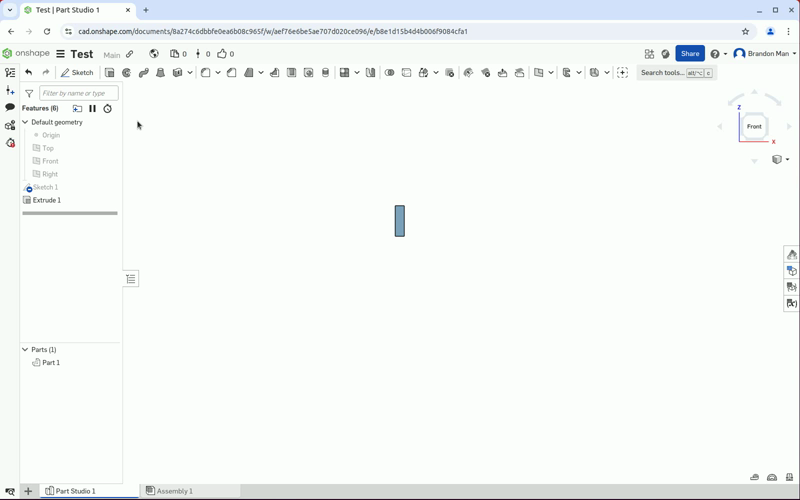
key(shift+h)
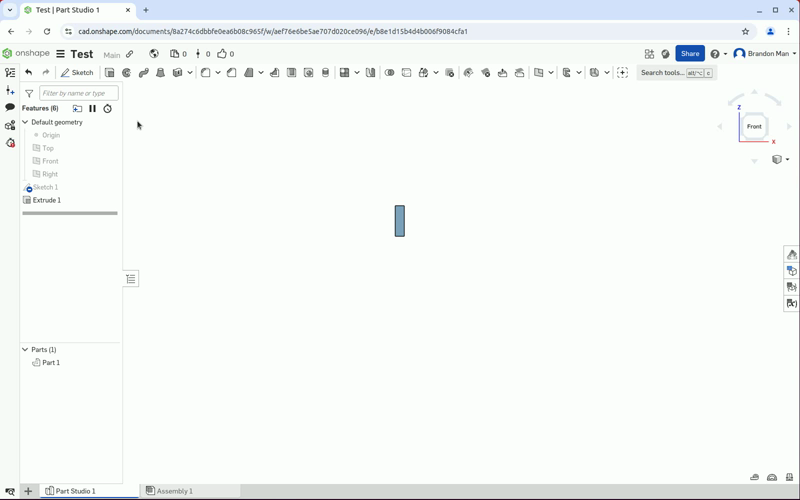
key(shift+h)
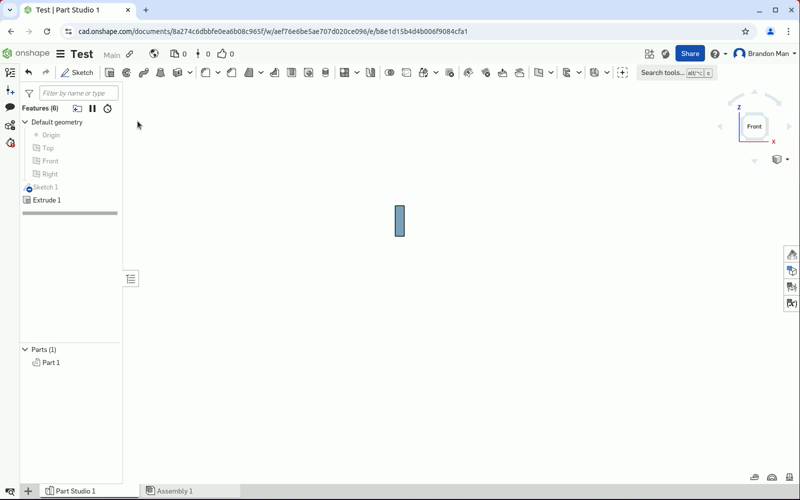
mouse_move(73, 189)
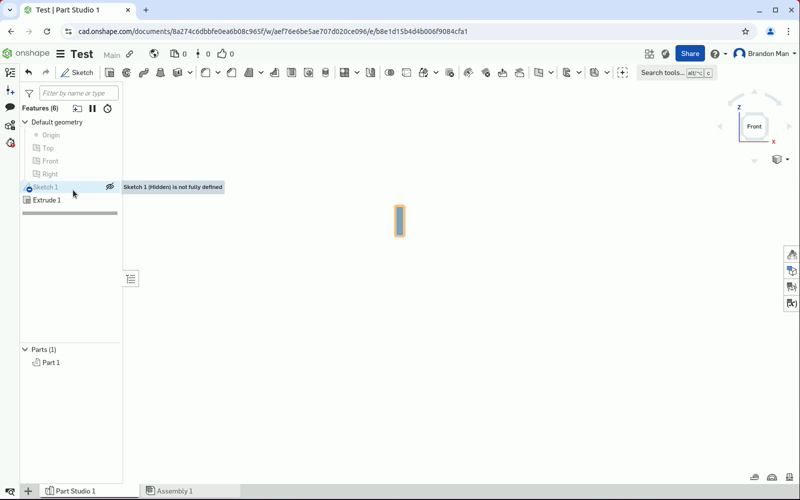
click(73, 189)
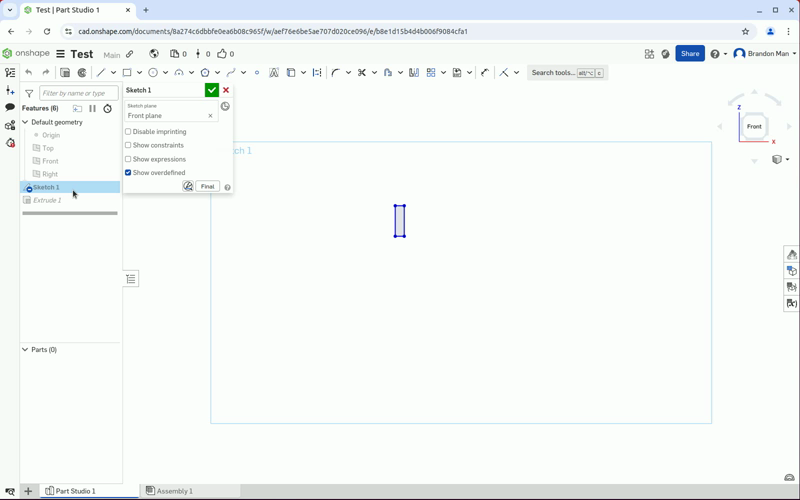
mouse_move(229, 92)
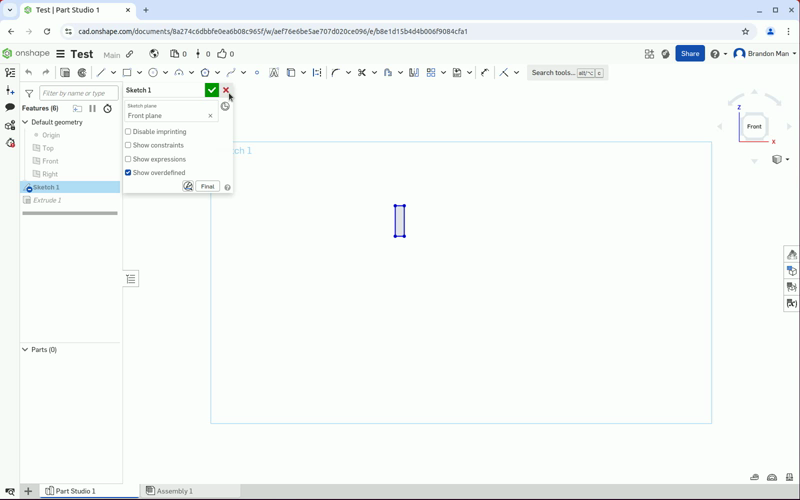
click(229, 92)
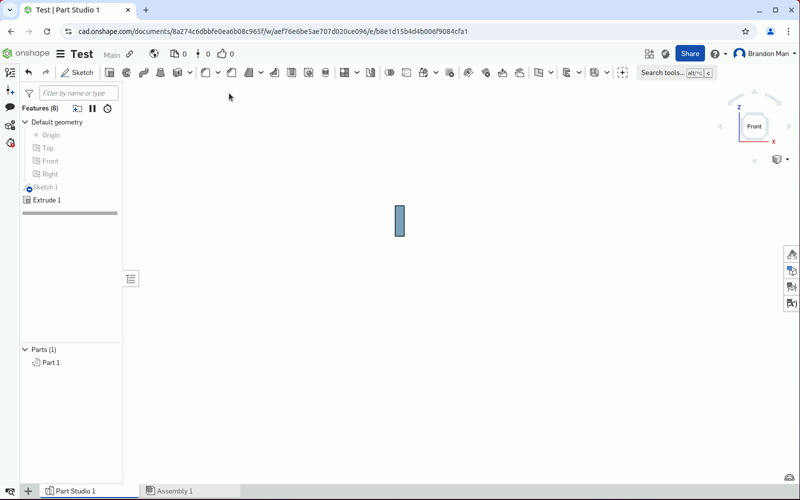
mouse_move(541, 75)
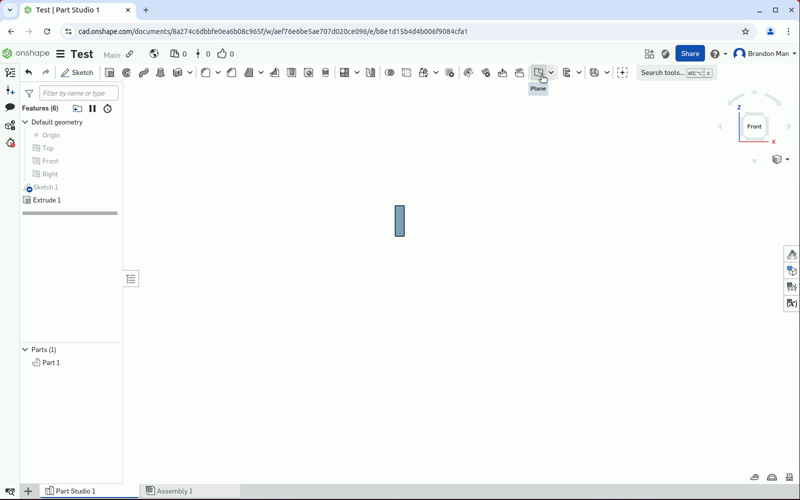
click(541, 75)
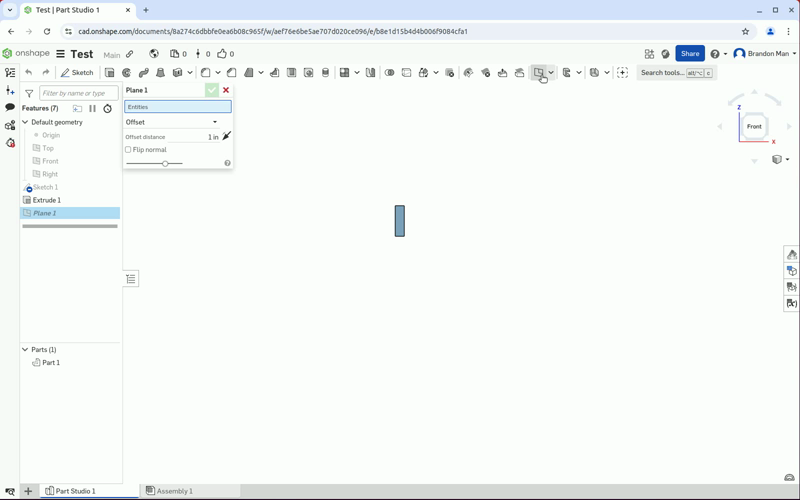
mouse_move(73, 163)
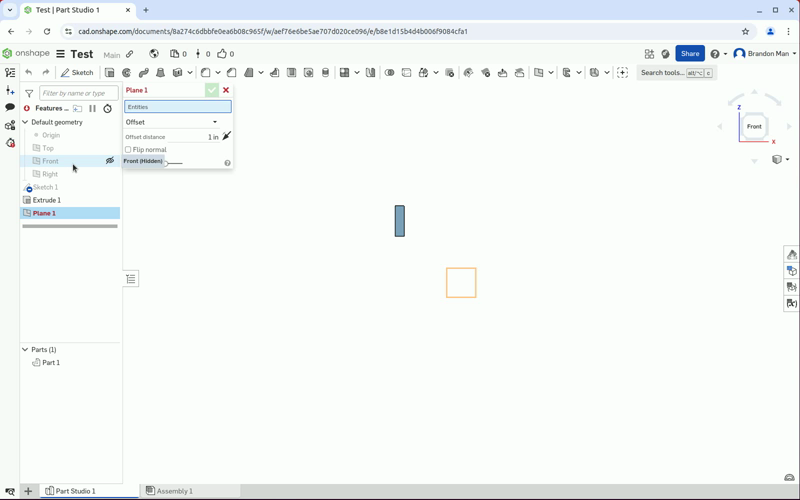
click(73, 163)
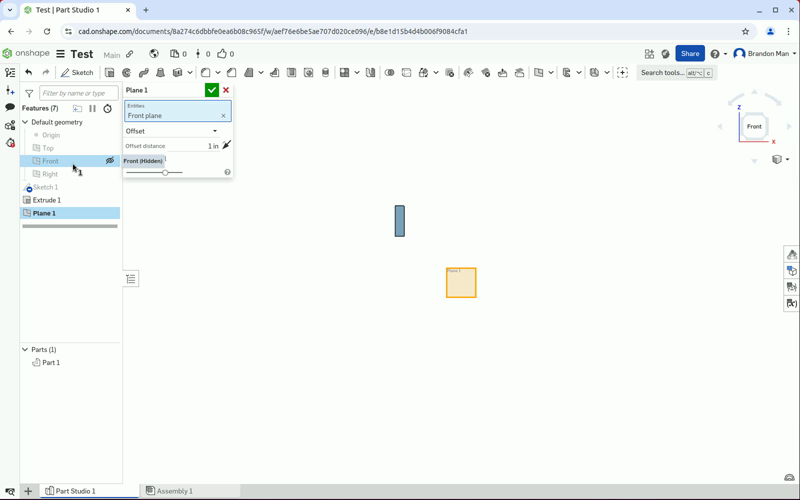
key(tab, 2)
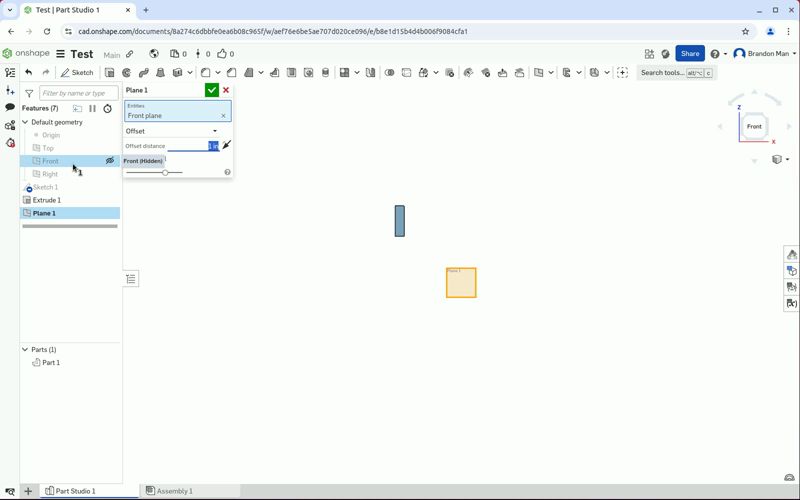
text(21.66)
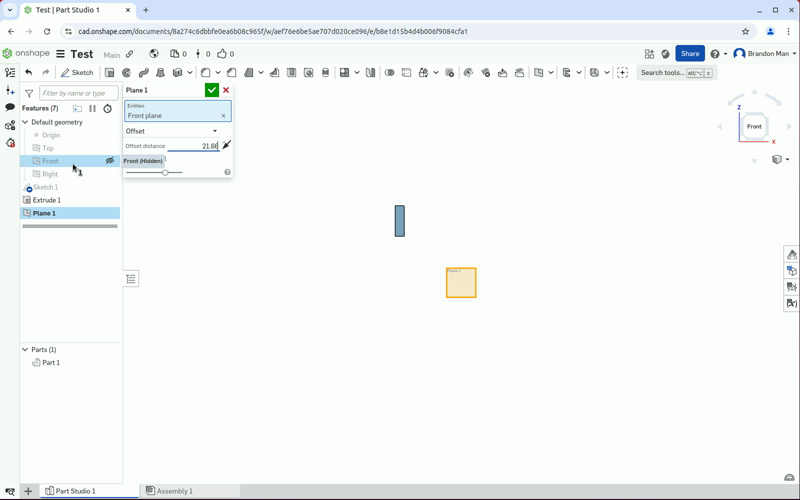
key(enter, 2)
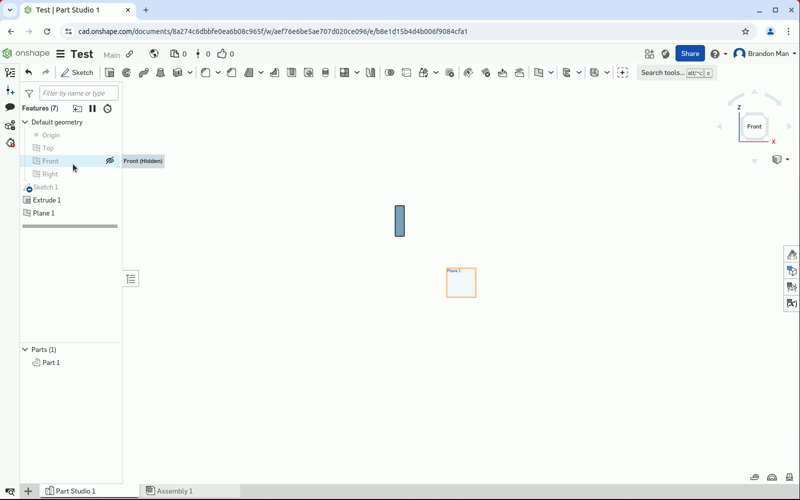
key(shift+s)
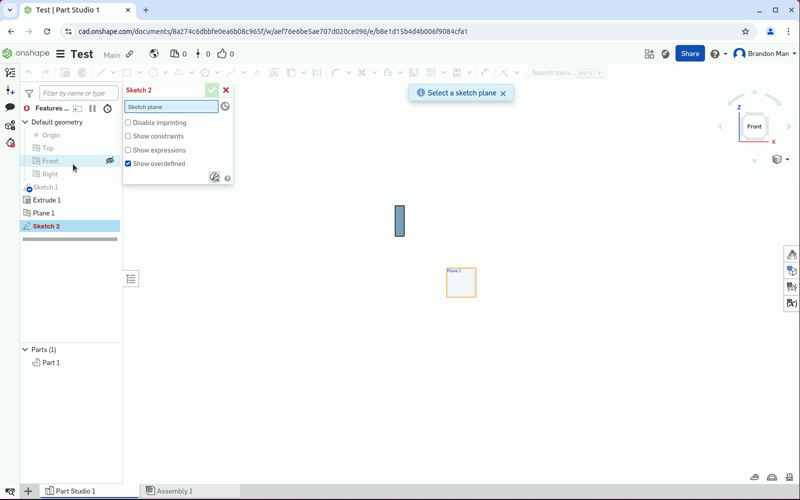
mouse_move(73, 215)
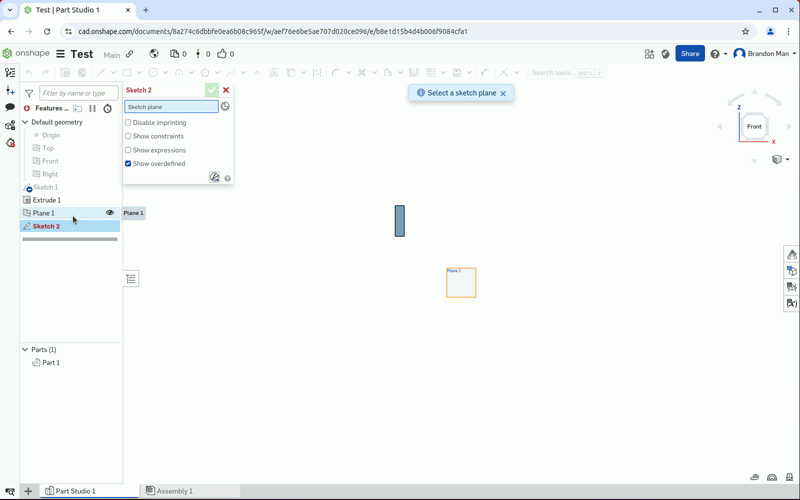
click(73, 215)
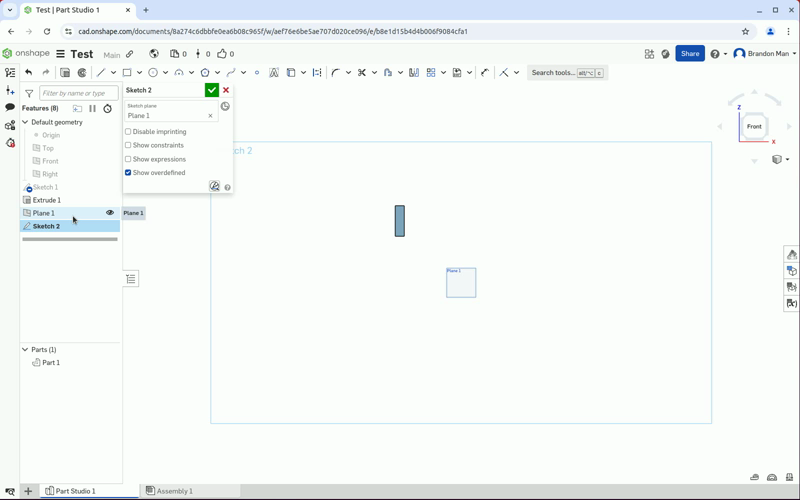
mouse_move(73, 352)
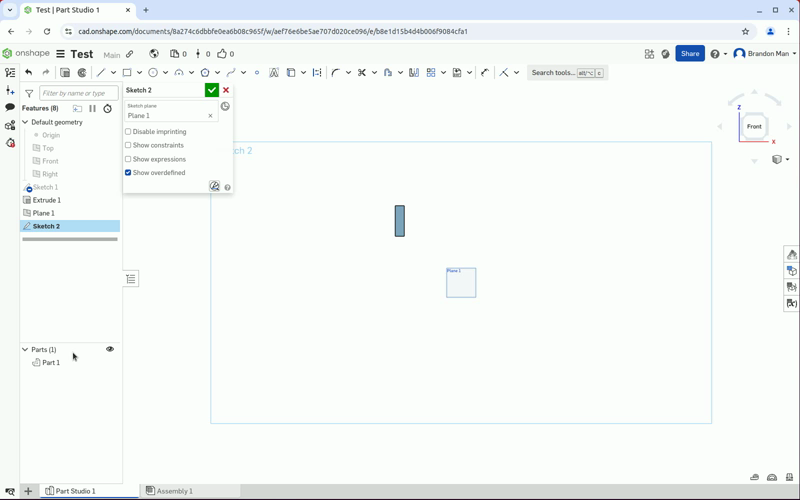
key(y)
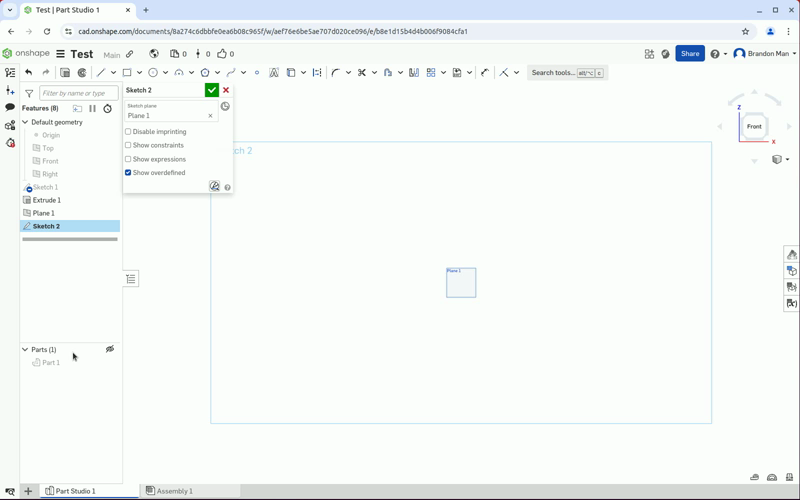
key(l)
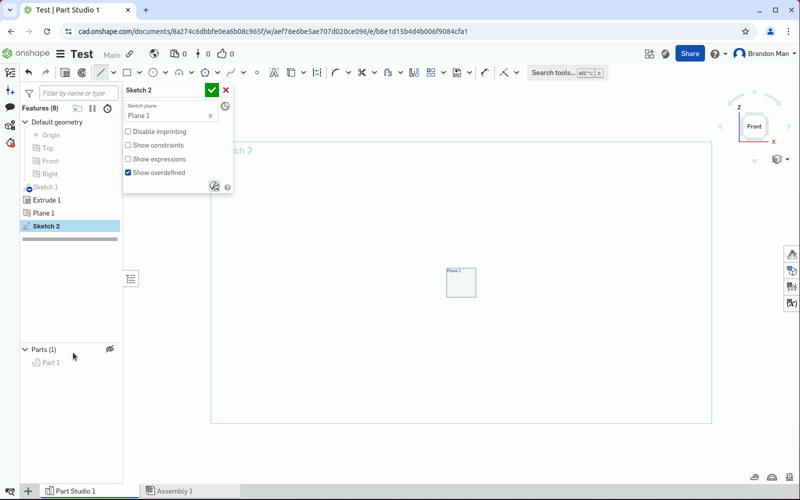
key_down(shift)
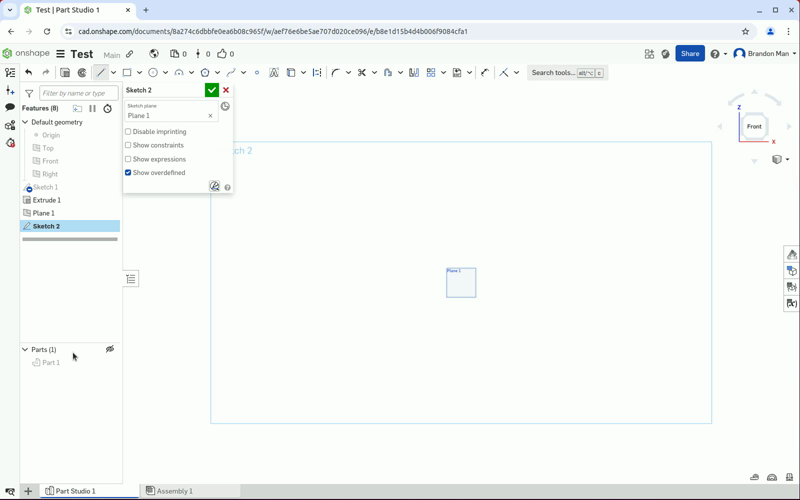
mouse_move(395, 207)
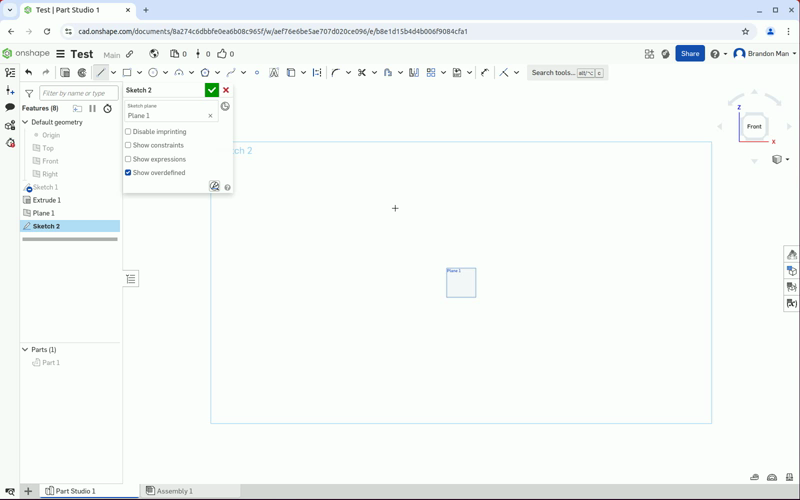
click(395, 207)
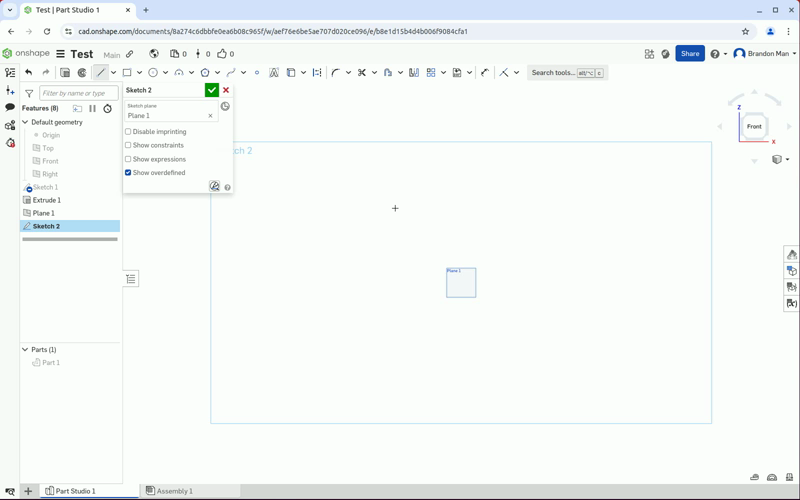
key_up(shift)
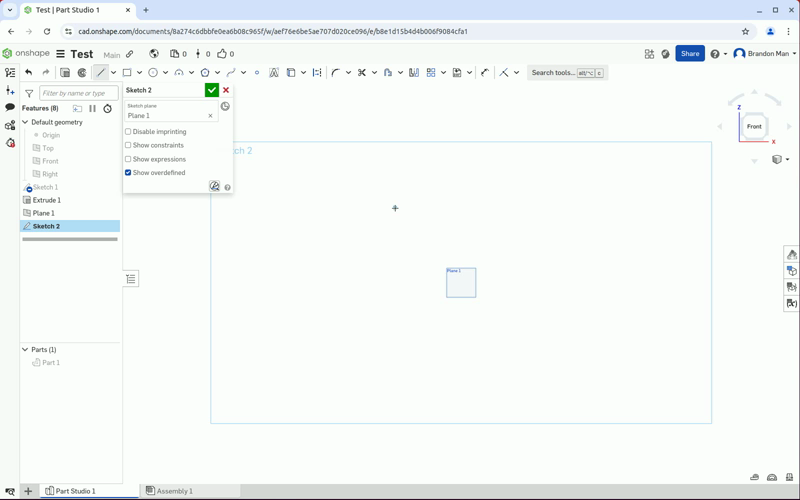
key_down(shift)
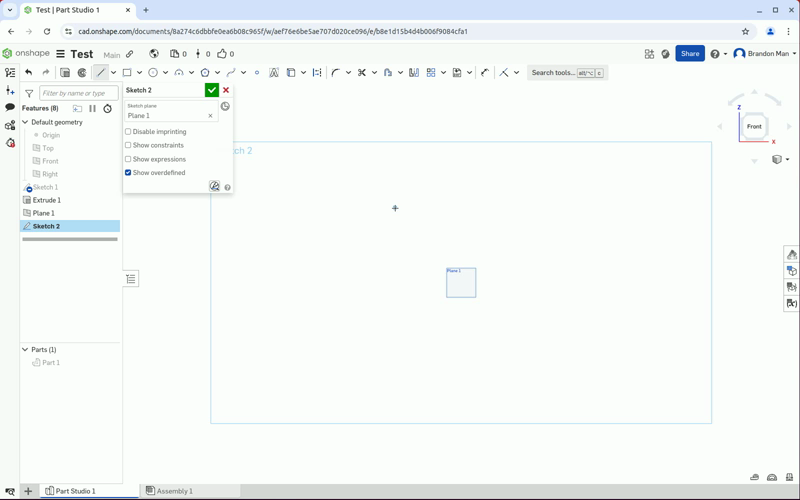
mouse_move(425, 207)
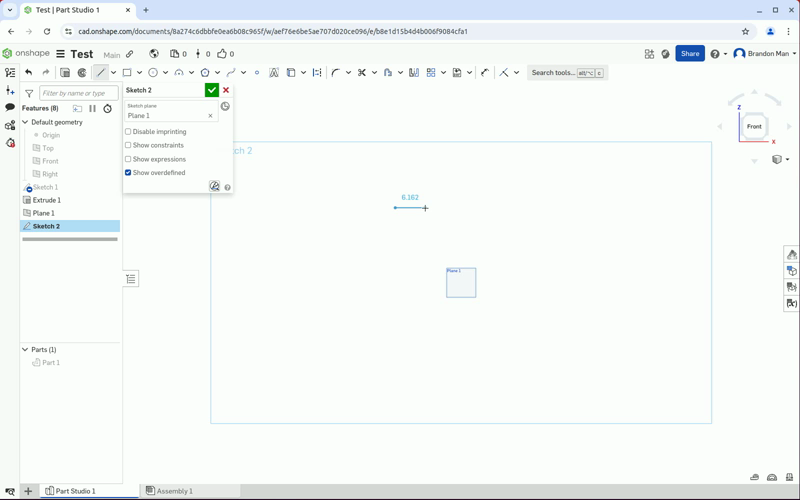
mouse_move(403, 207)
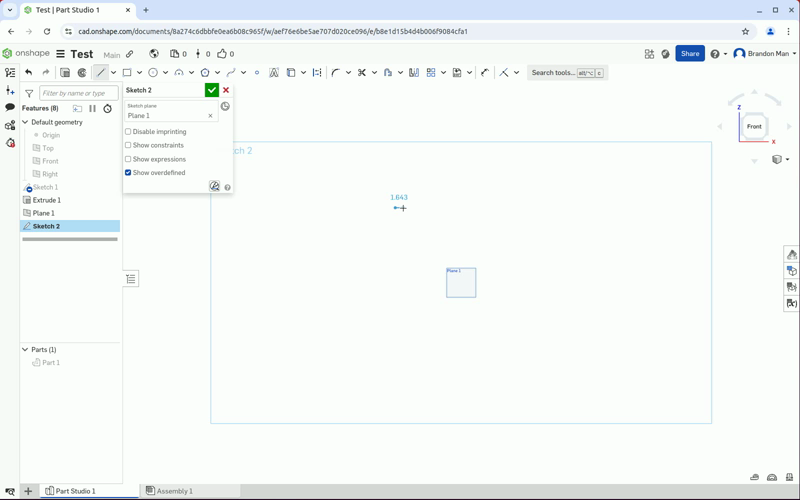
click(403, 207)
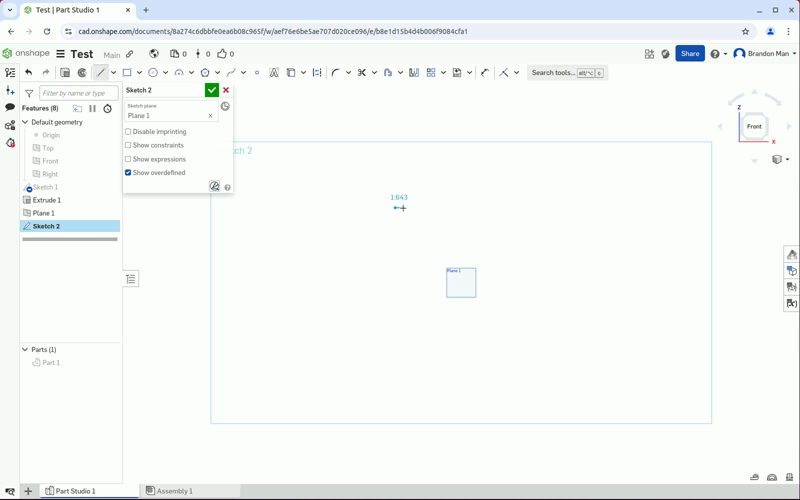
key_up(shift)
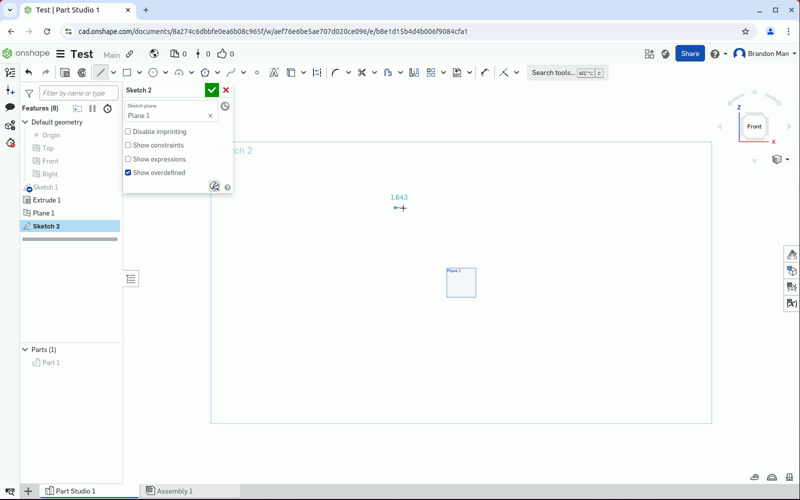
key_down(shift)
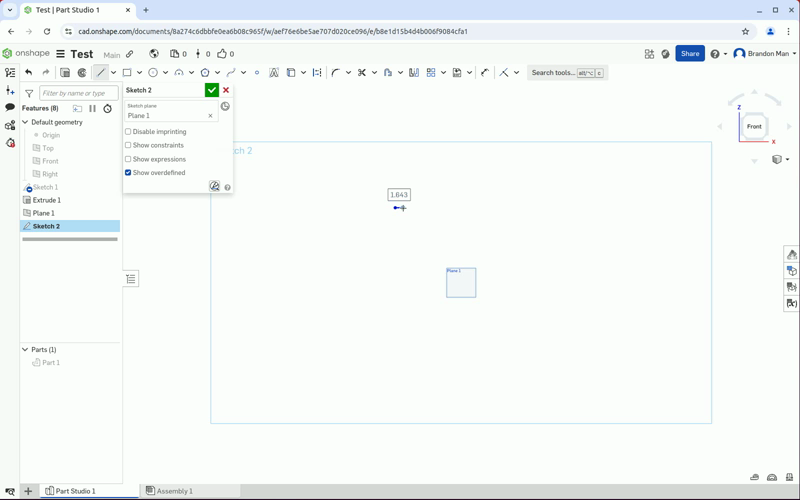
mouse_move(433, 207)
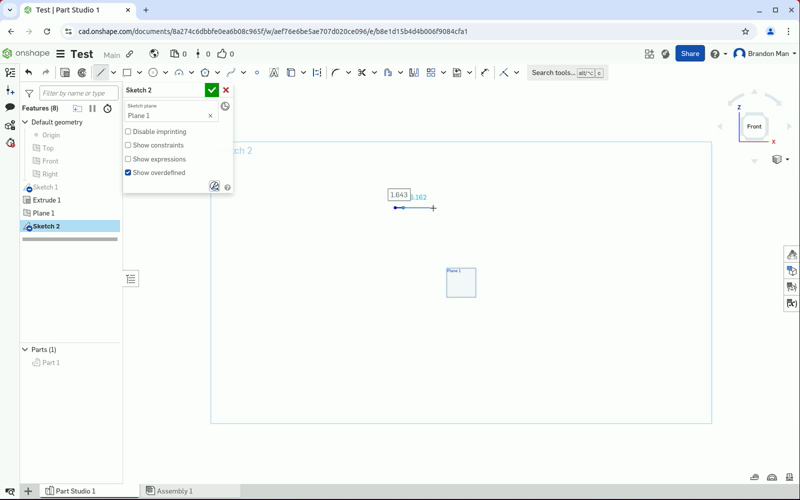
mouse_move(403, 178)
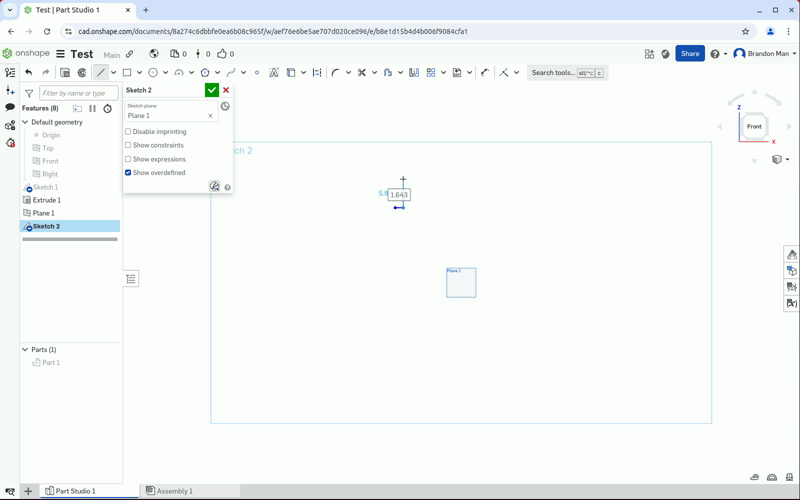
click(403, 178)
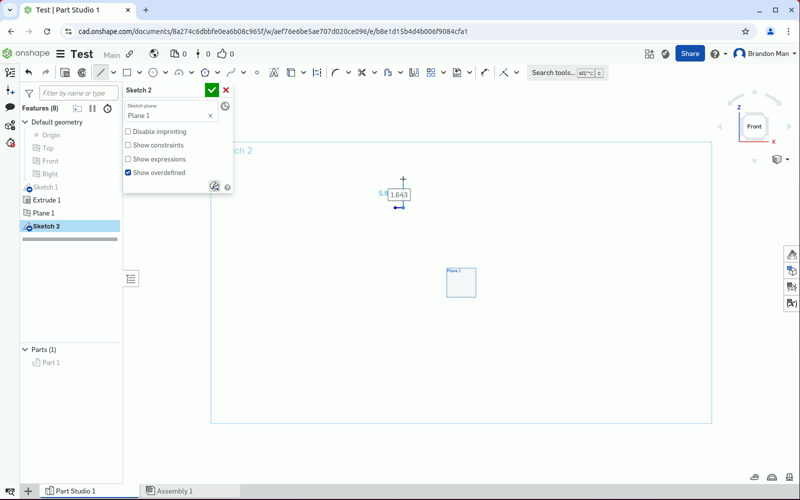
key_up(shift)
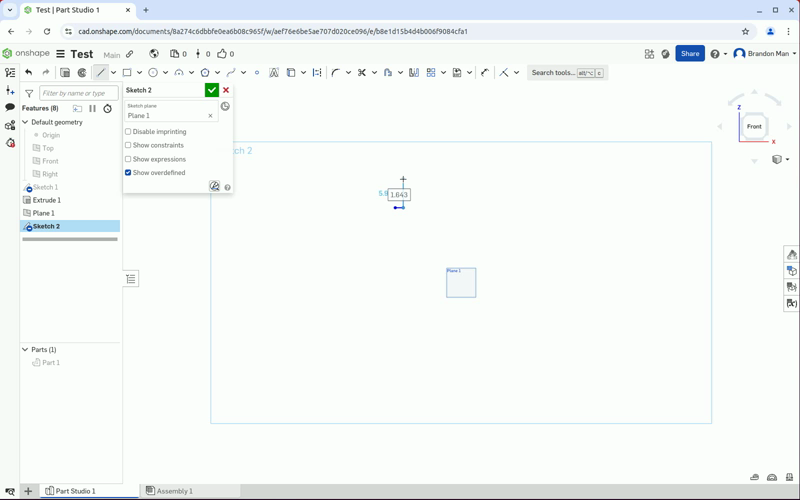
key_down(shift)
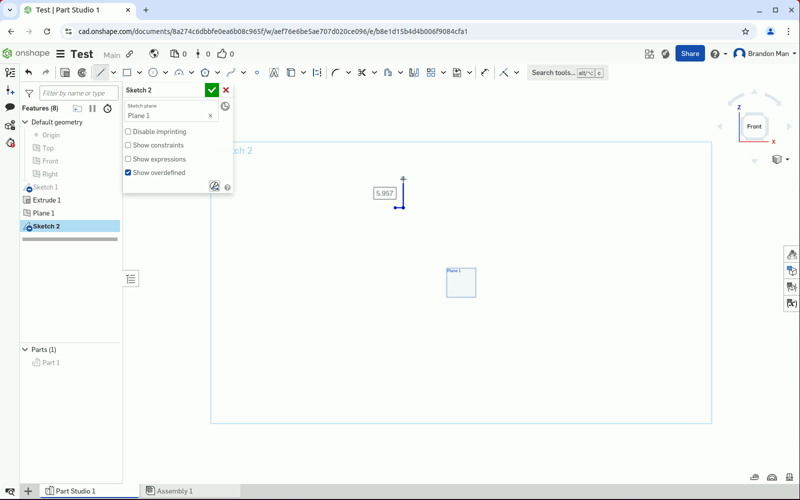
mouse_move(433, 178)
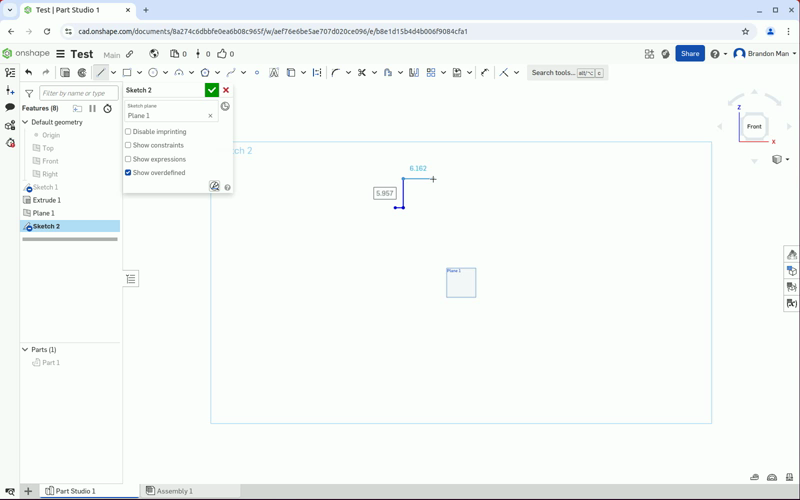
mouse_move(395, 178)
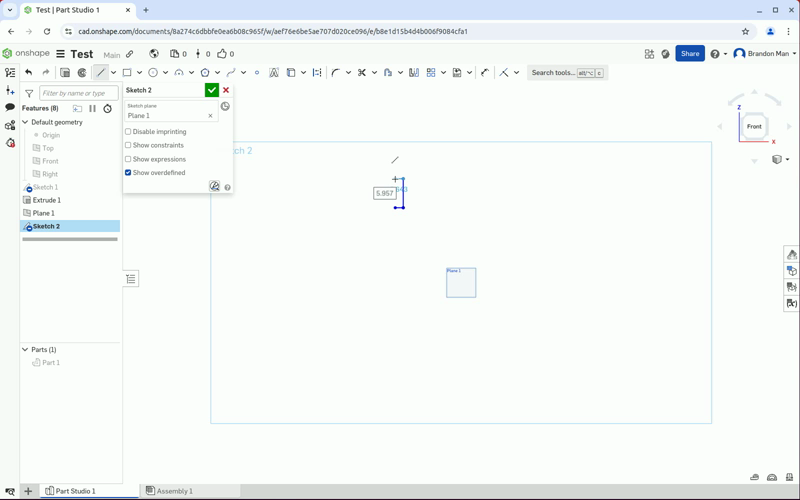
click(395, 178)
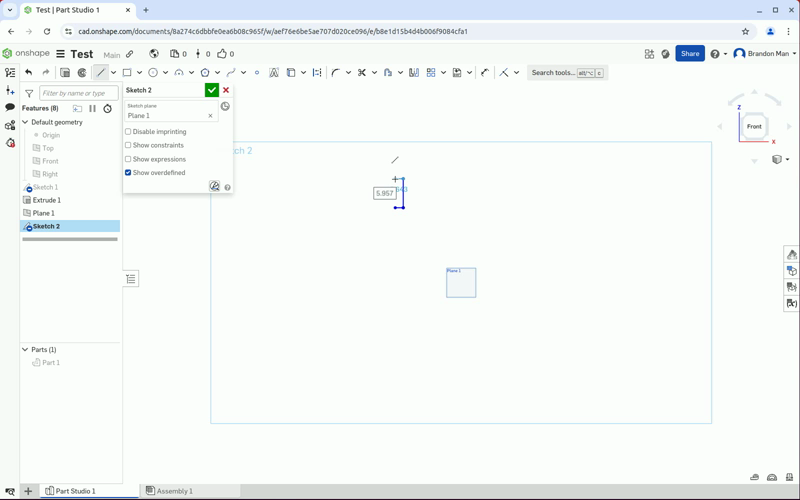
key_up(shift)
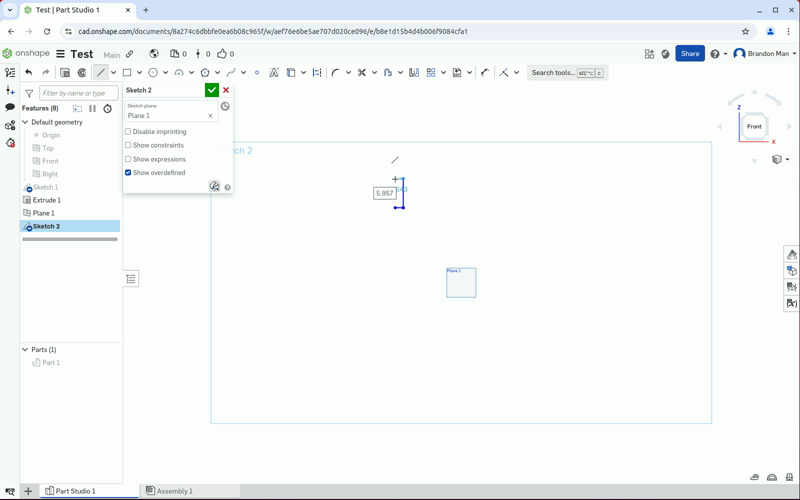
mouse_move(425, 178)
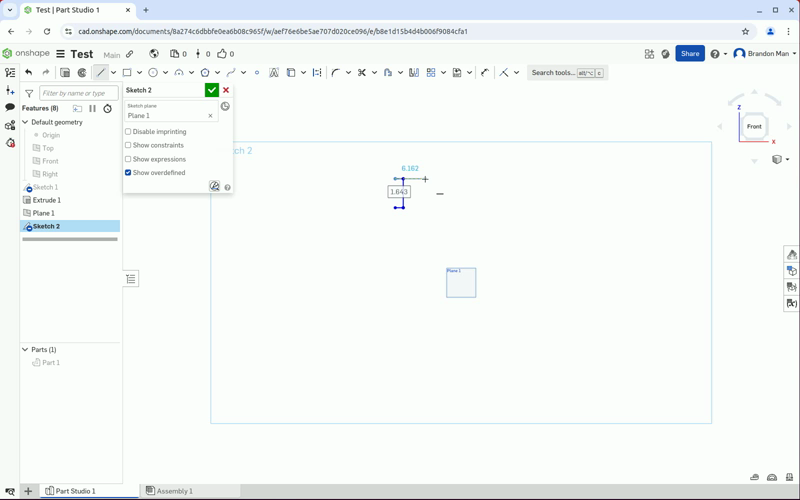
key_down(shift)
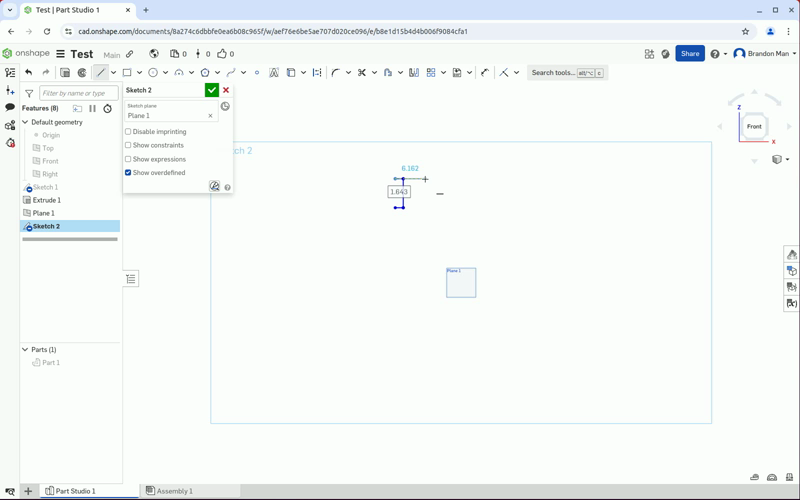
mouse_move(395, 207)
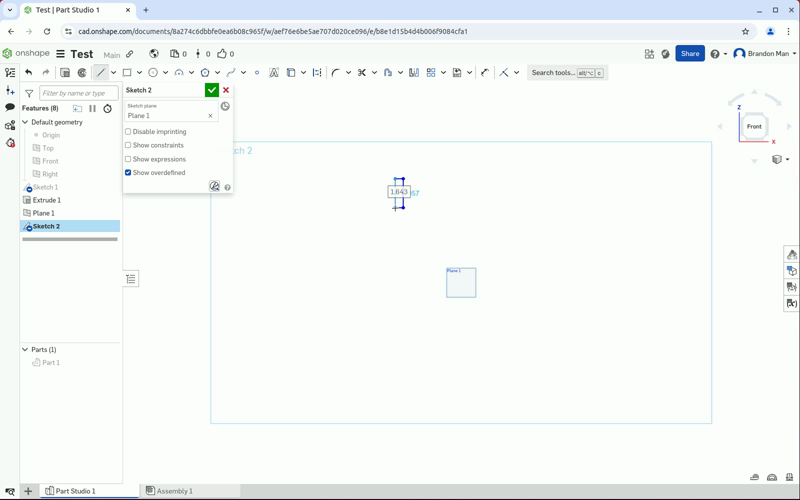
key_up(shift)
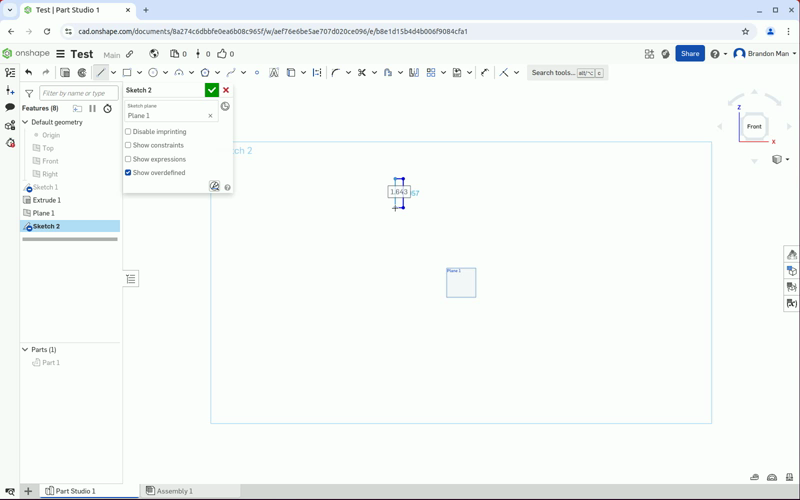
click(395, 207)
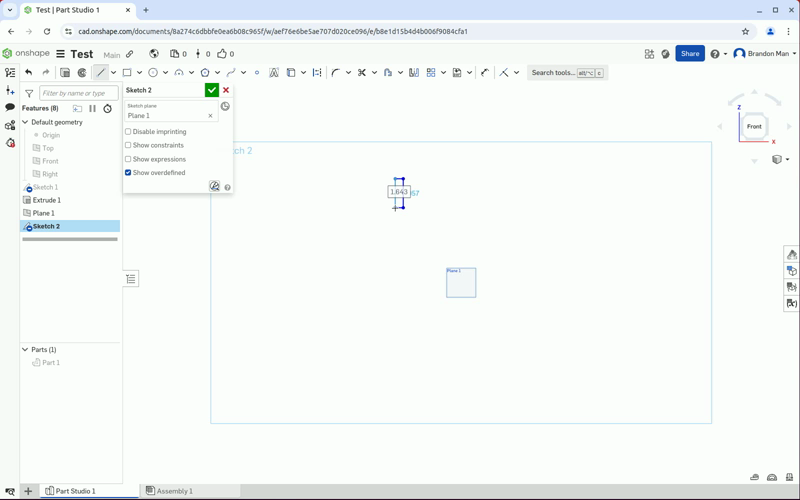
key(esc)
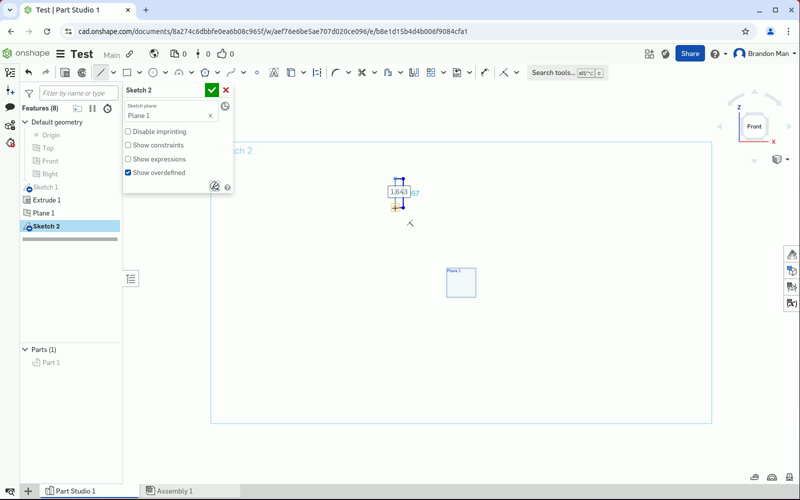
mouse_move(401, 193)
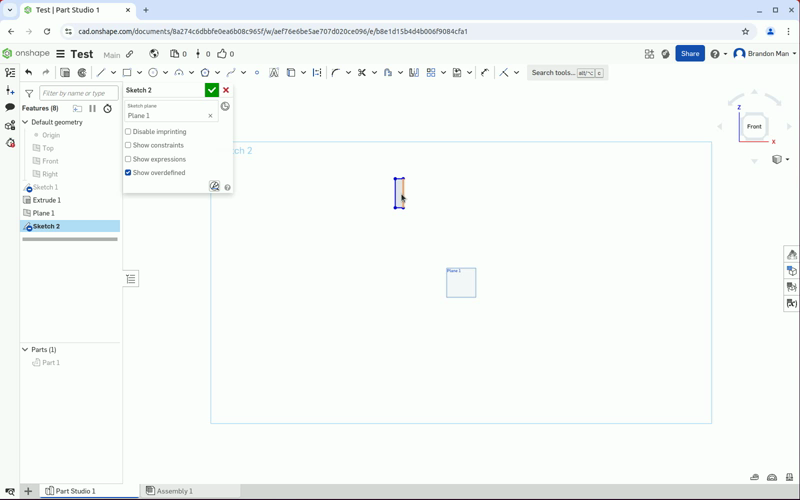
scroll(6)
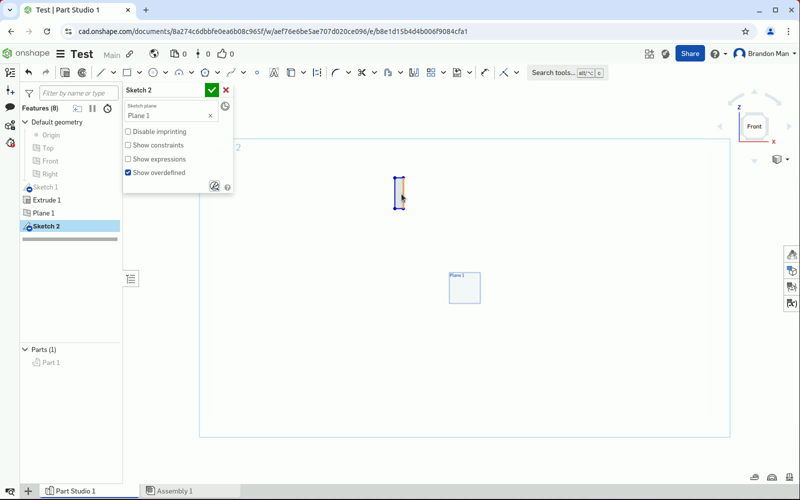
scroll(6)
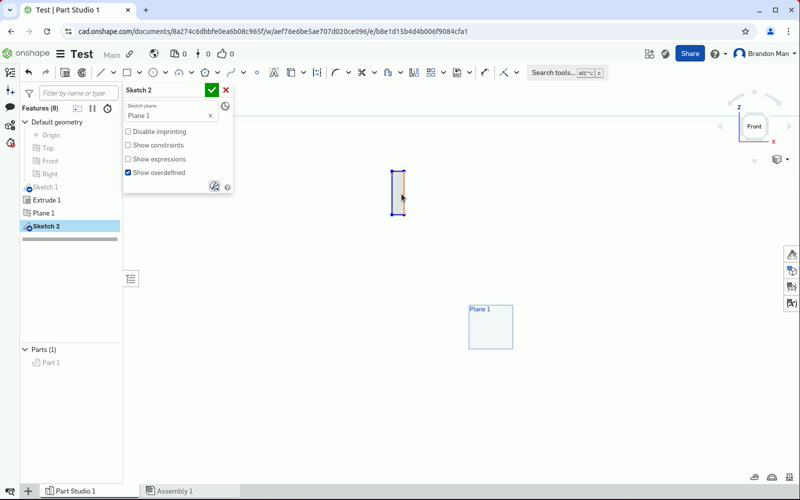
scroll(6)
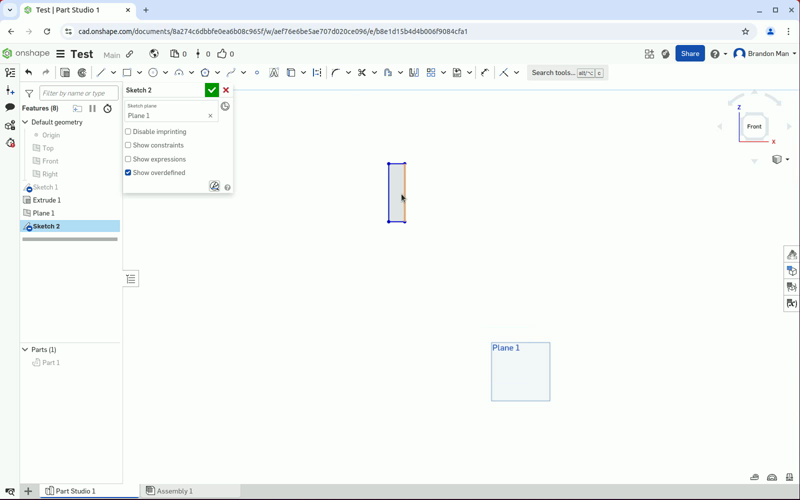
scroll(6)
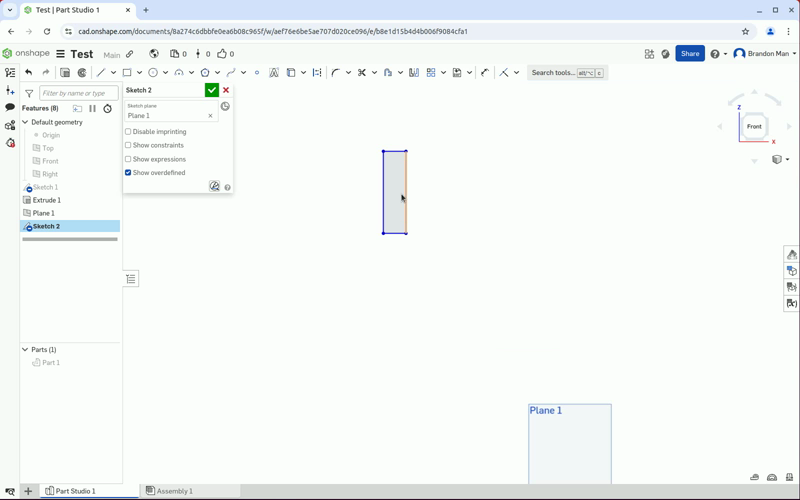
scroll(6)
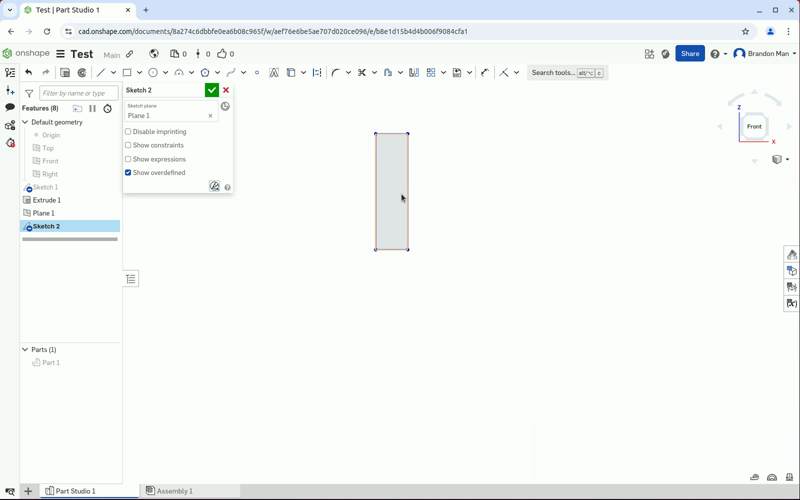
scroll(6)
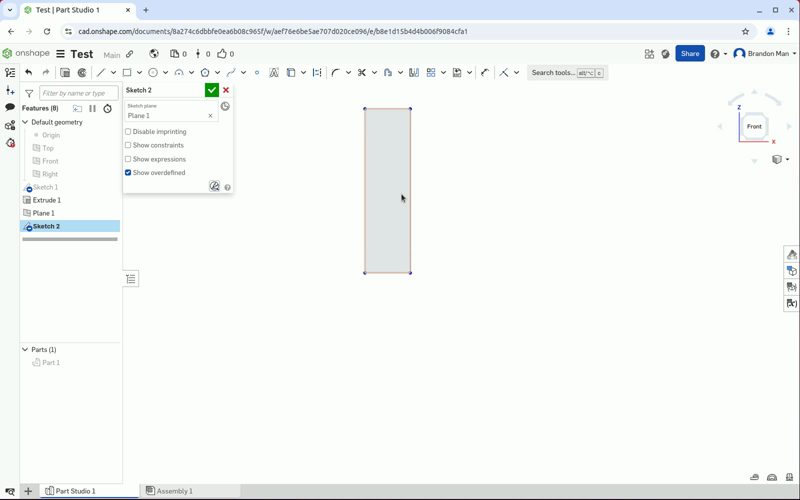
scroll(6)
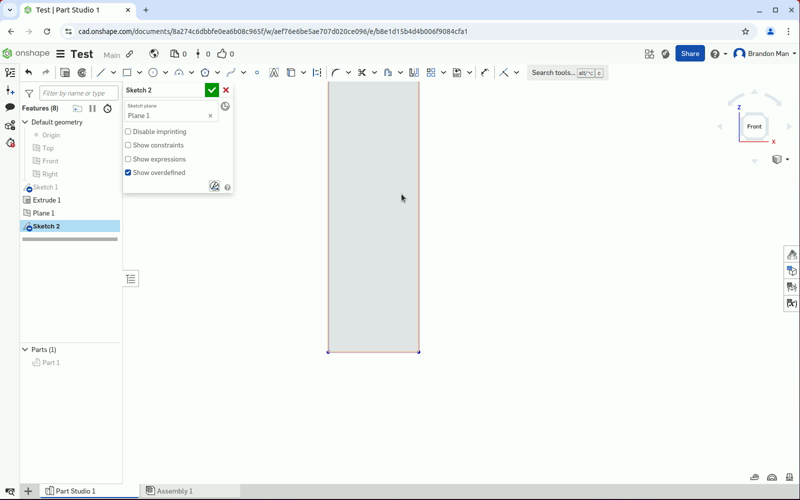
click(401, 193)
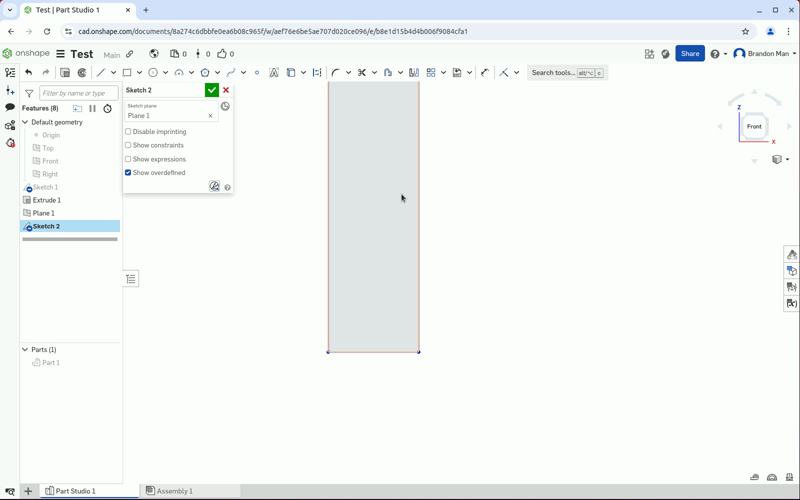
scroll(-6)
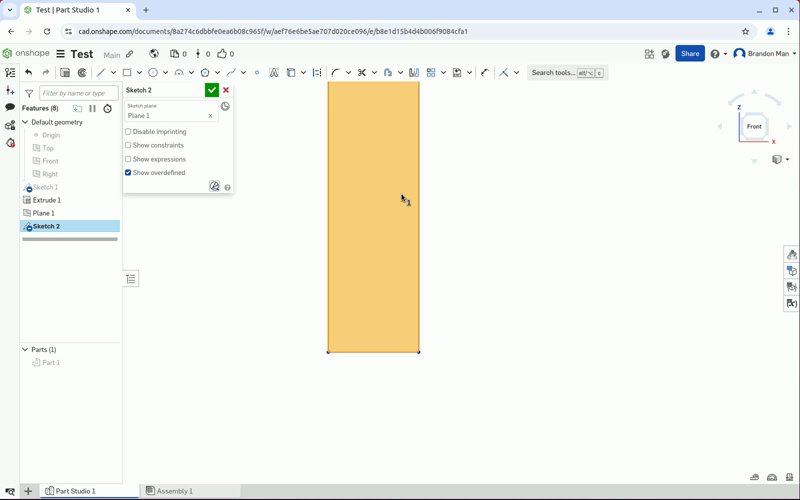
scroll(-6)
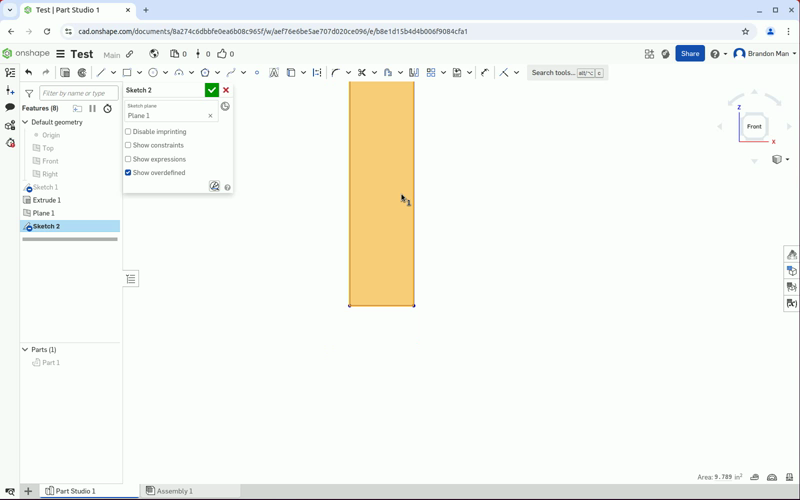
scroll(-6)
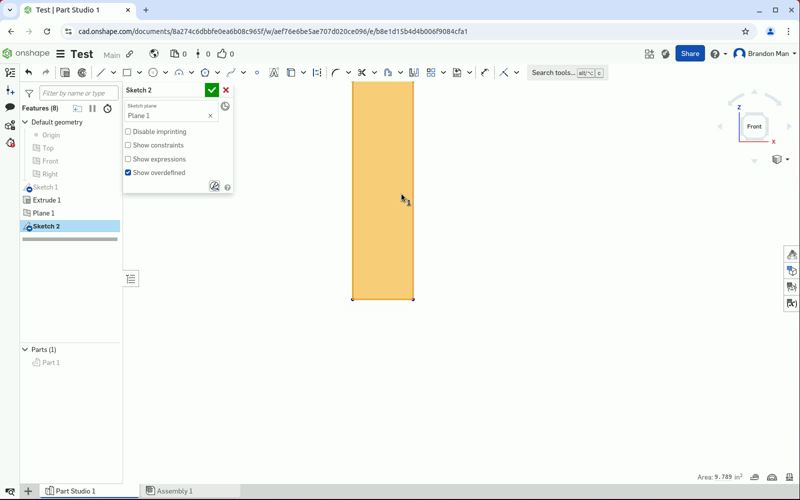
scroll(-6)
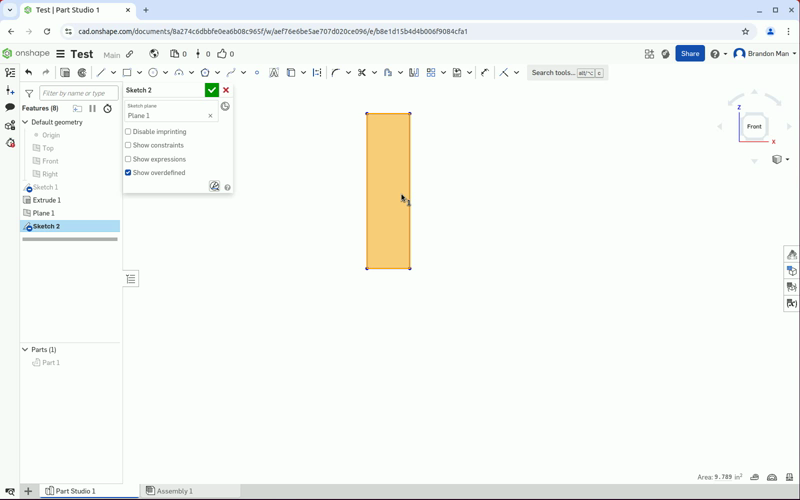
scroll(-6)
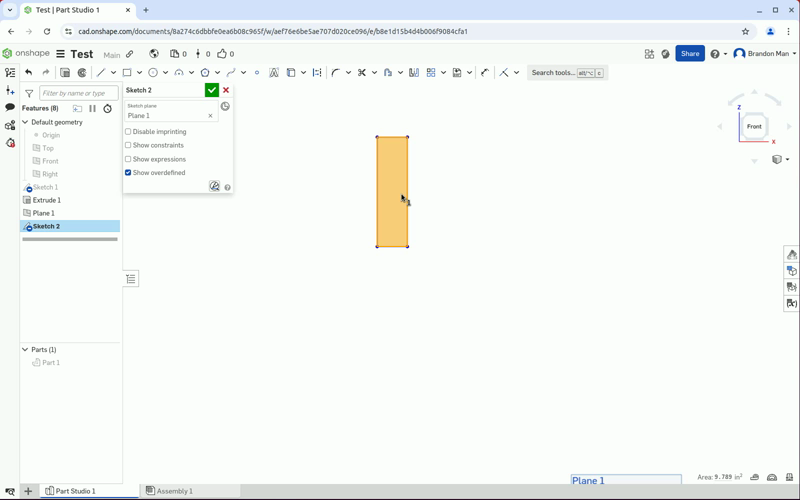
scroll(-6)
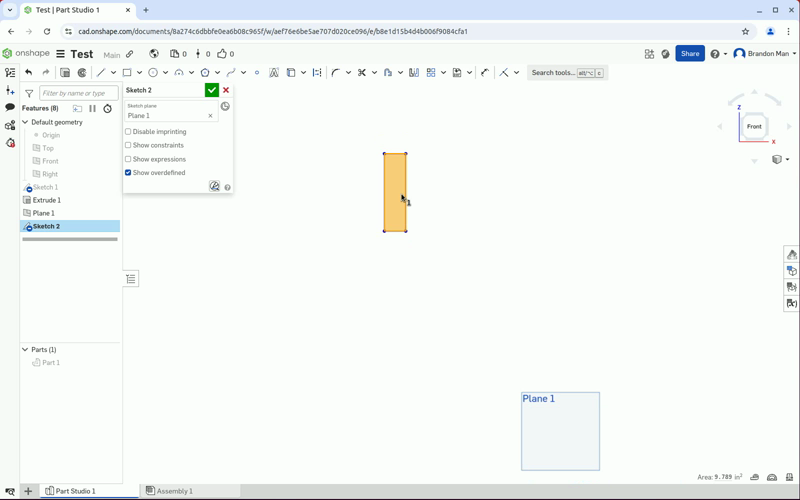
scroll(-6)
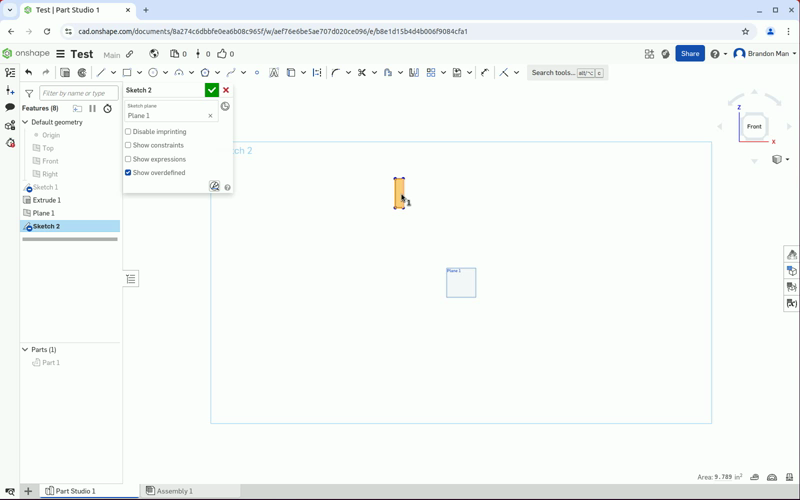
mouse_move(73, 352)
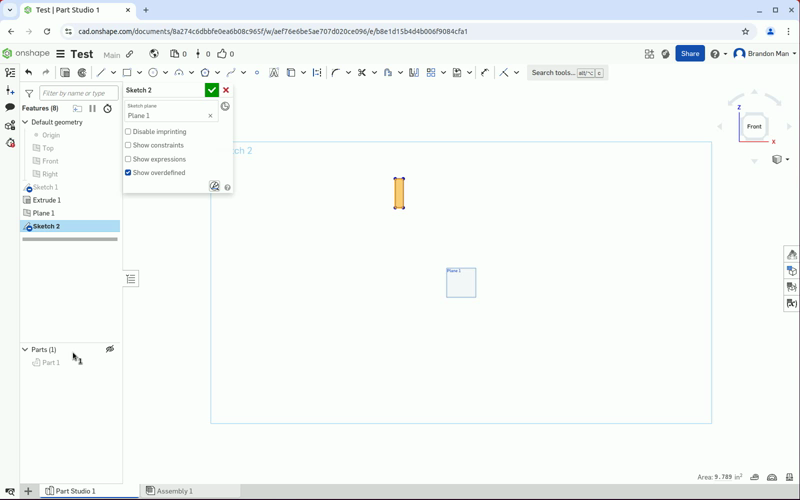
key(shift+y)
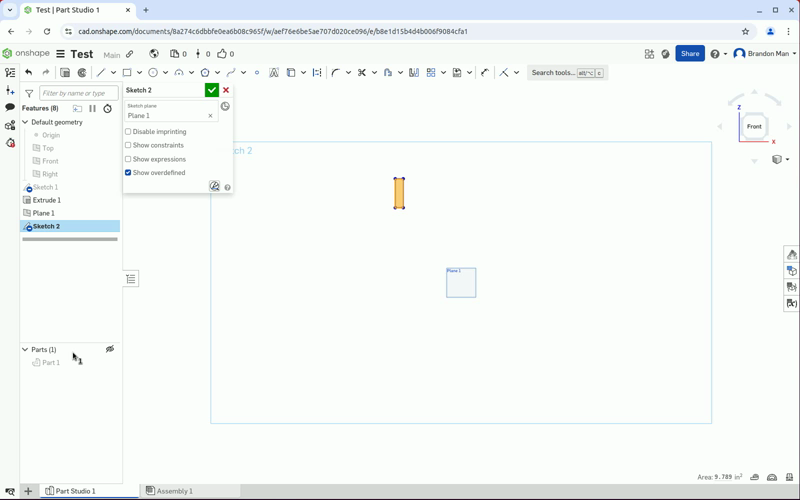
key(shift+e)
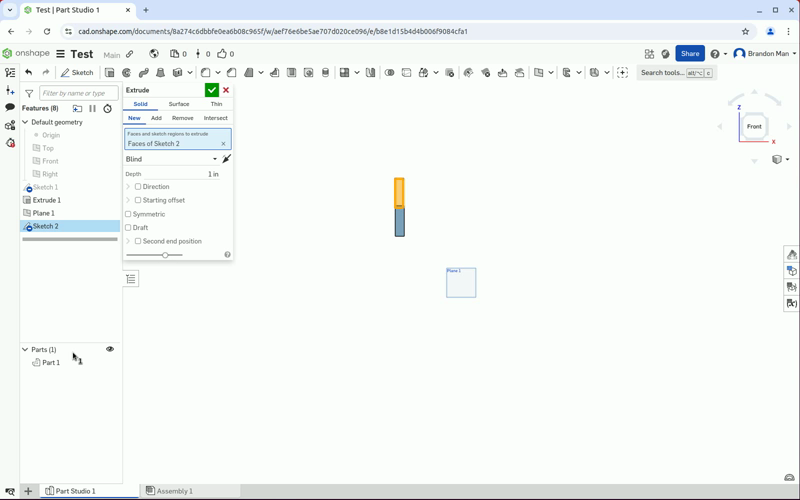
mouse_move(143, 106)
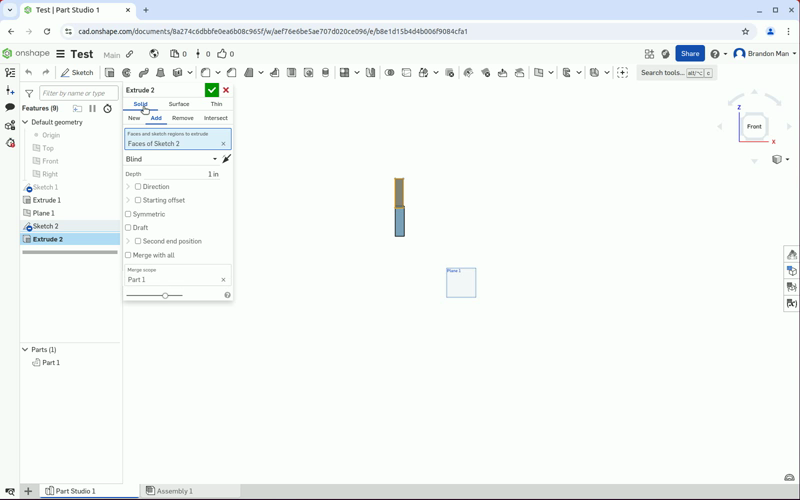
click(143, 106)
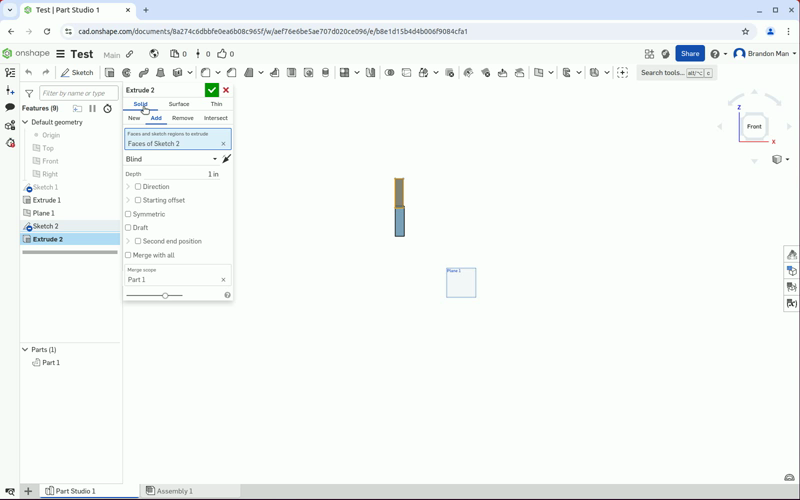
mouse_move(137, 120)
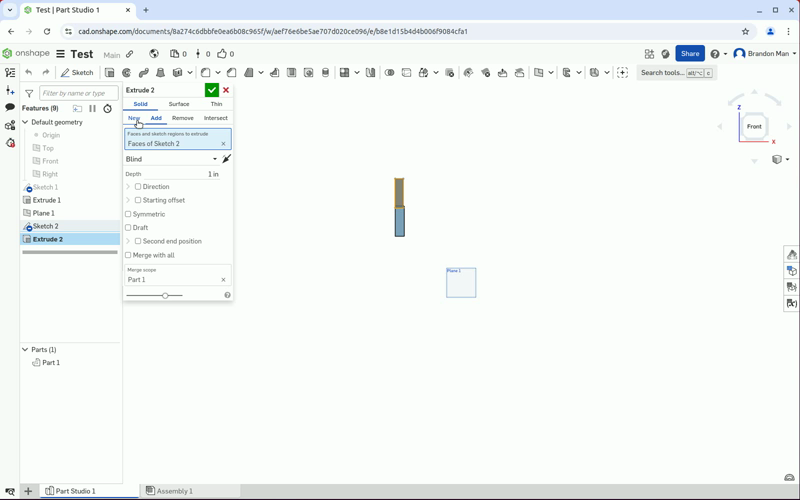
click(137, 120)
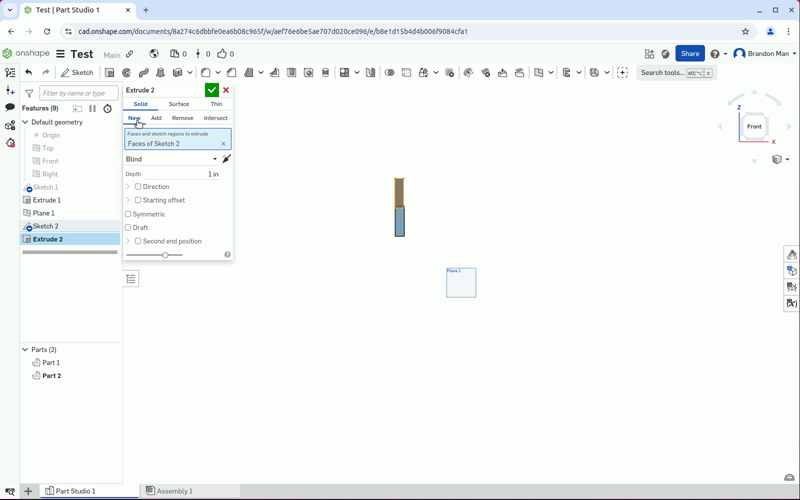
key(tab, 4)
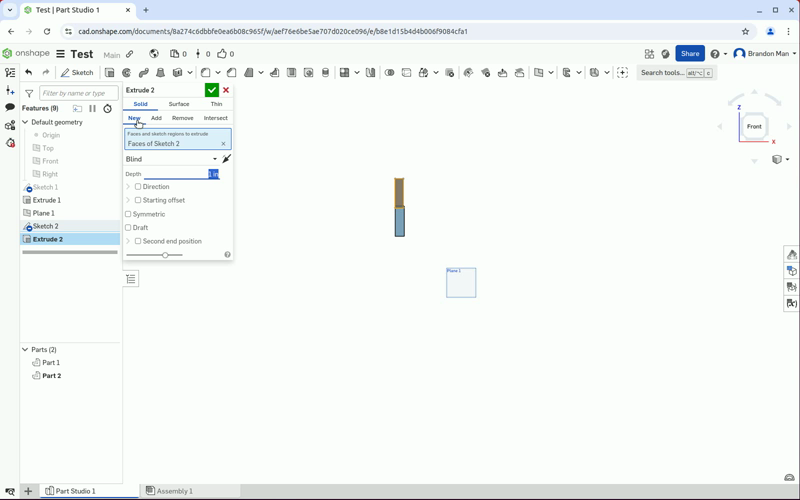
text(-21.664)
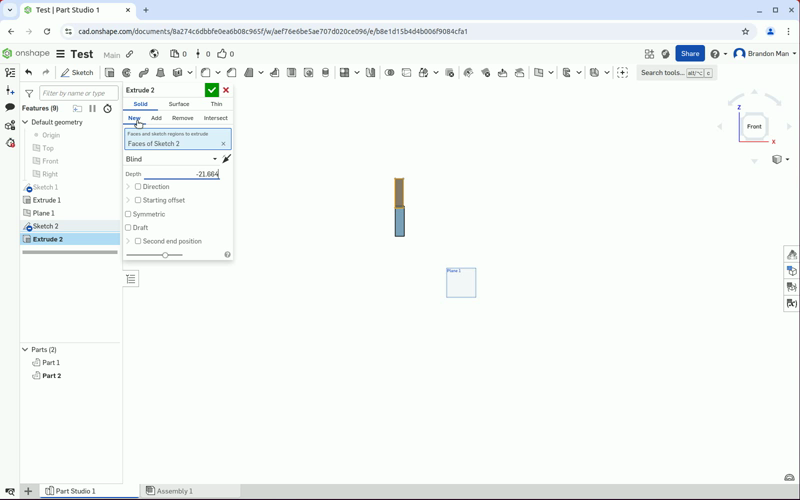
key(enter)
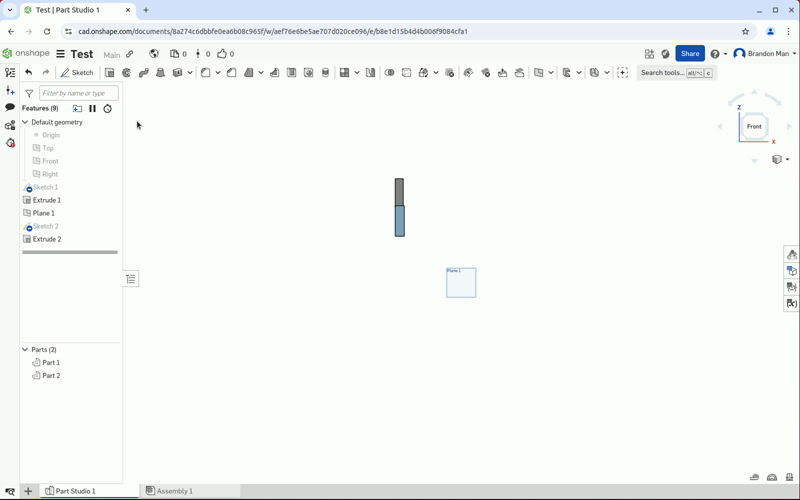
key(shift+h)
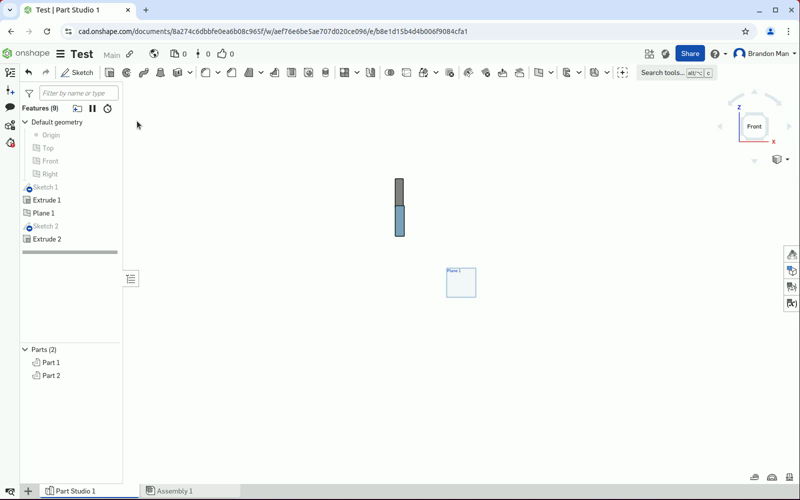
key(shift+h)
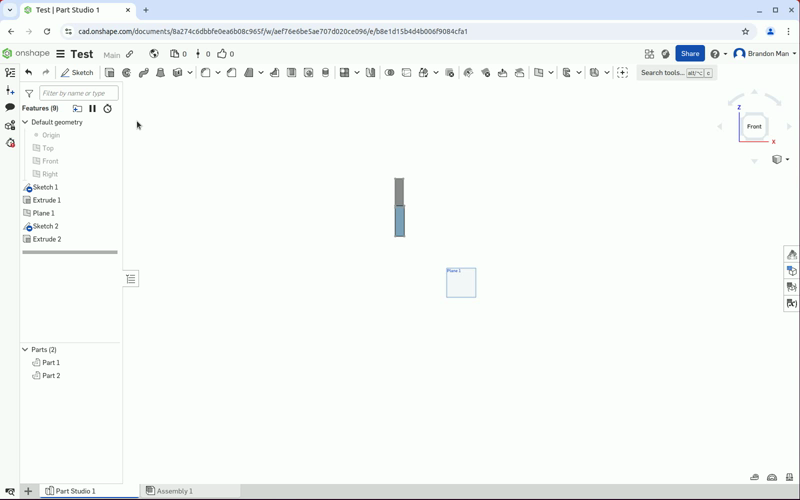
key(shift+7)
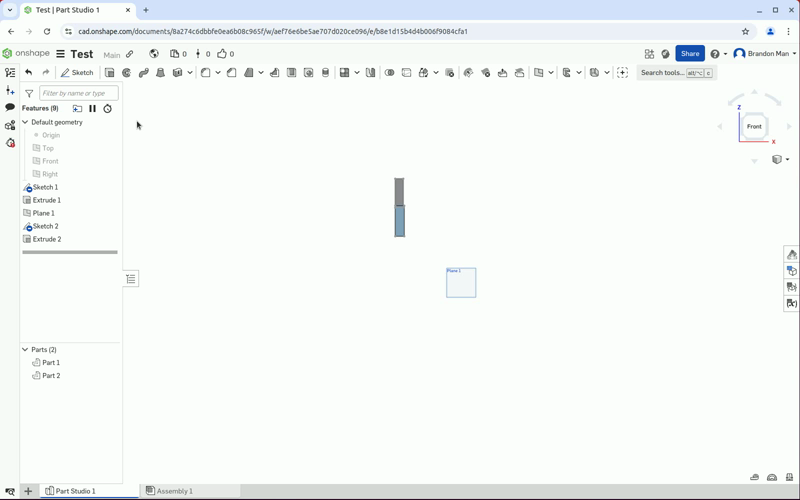
key(left, 2)
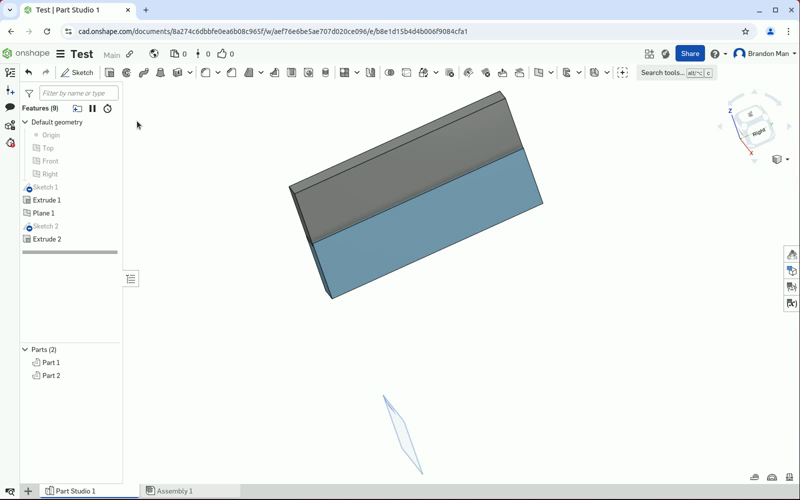
key(down, 2)
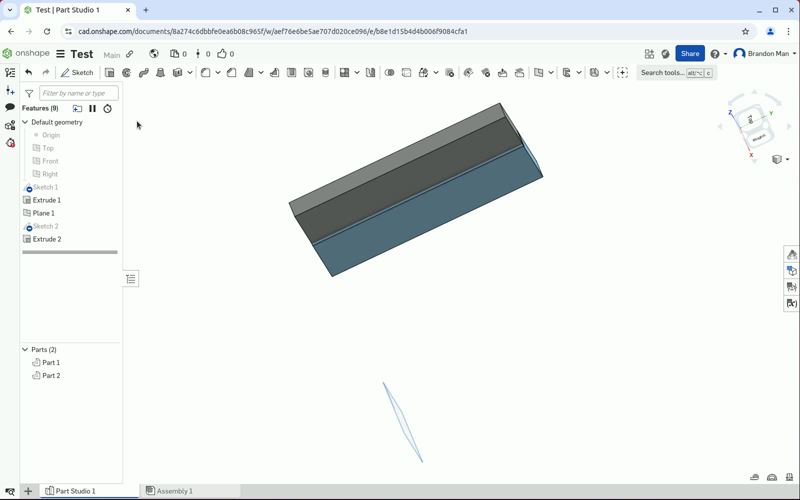
key(up, 2)
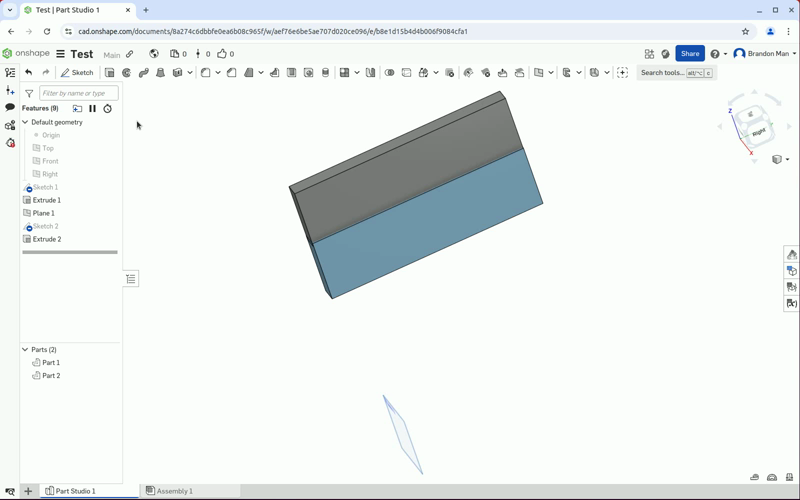
key(right, 2)
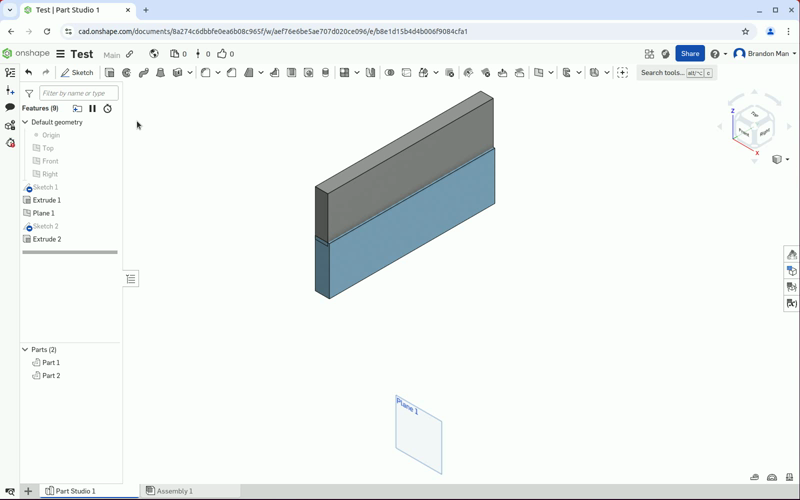
mouse_move(73, 189)
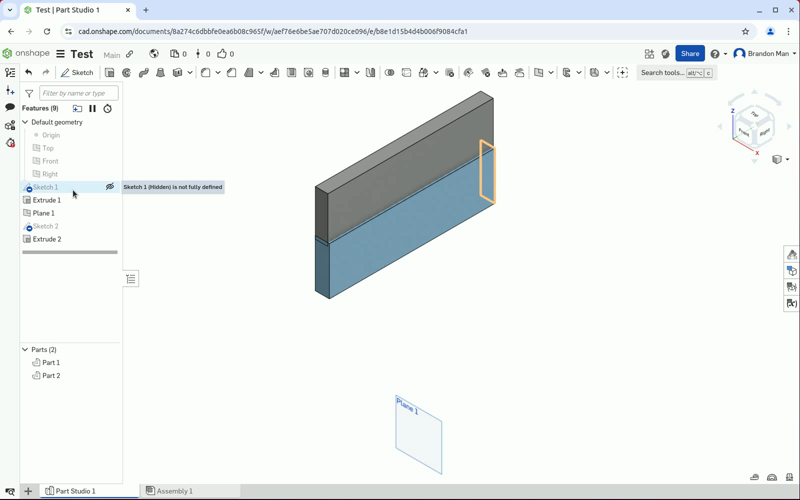
click(73, 189)